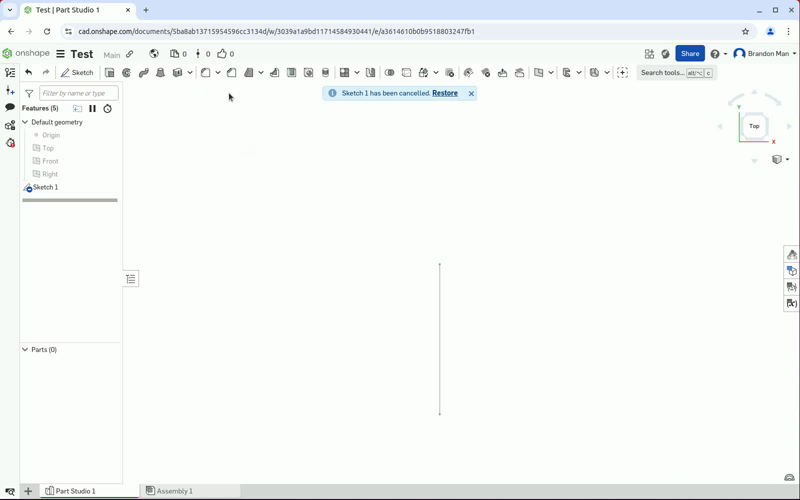
key(shift+h)
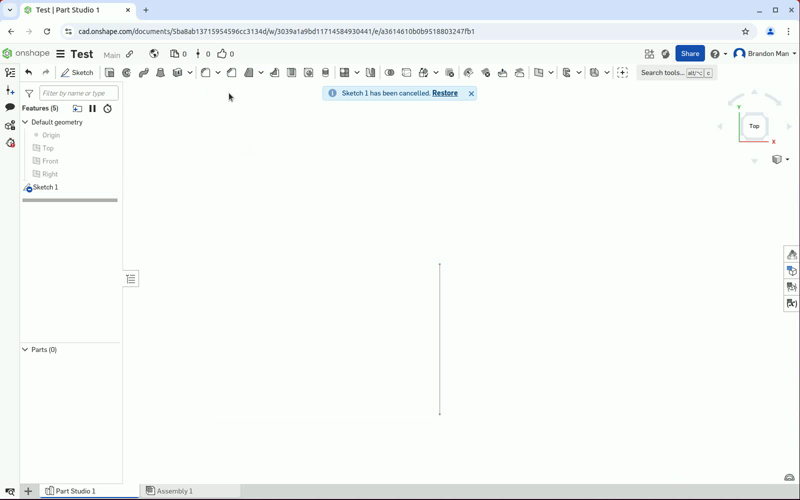
key(shift+s)
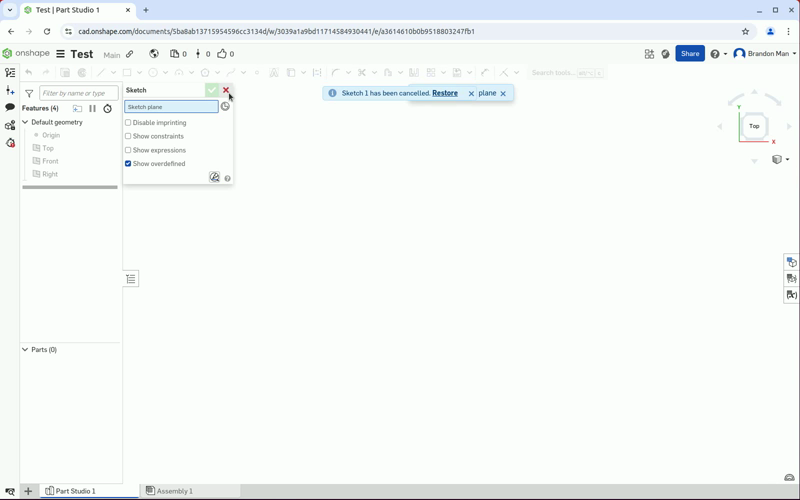
mouse_move(73, 150)
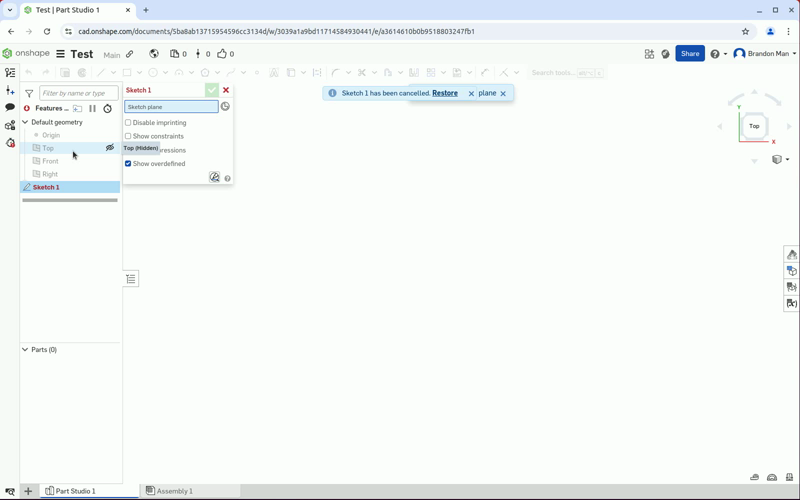
click(73, 150)
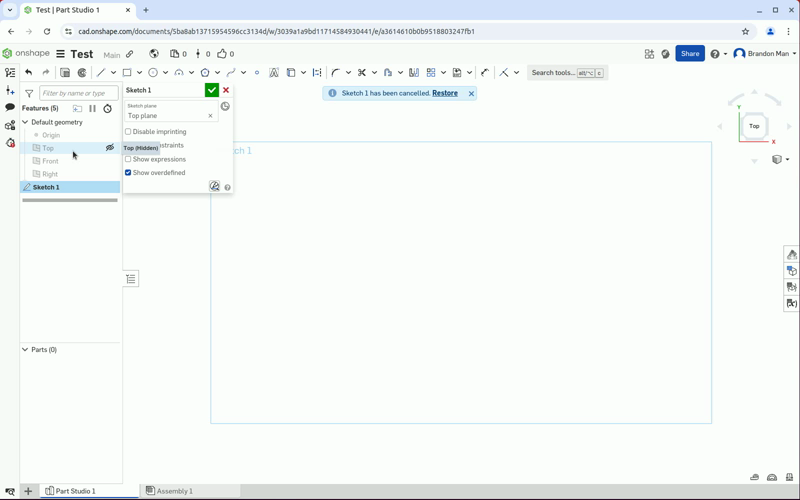
mouse_move(73, 352)
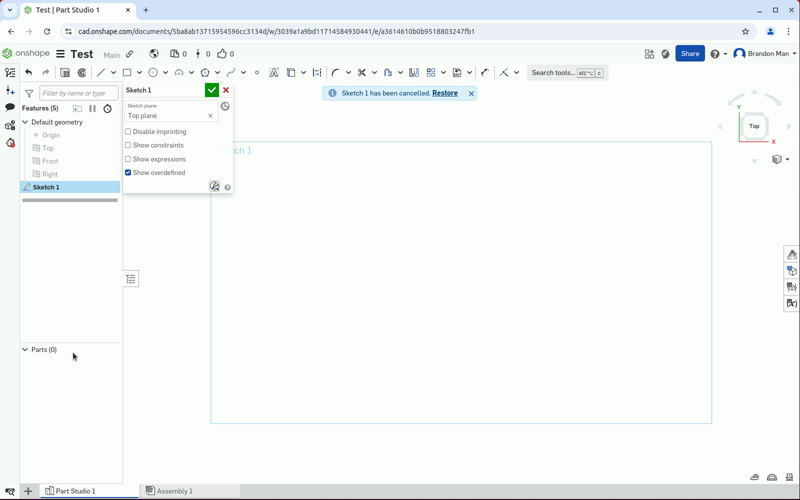
key(y)
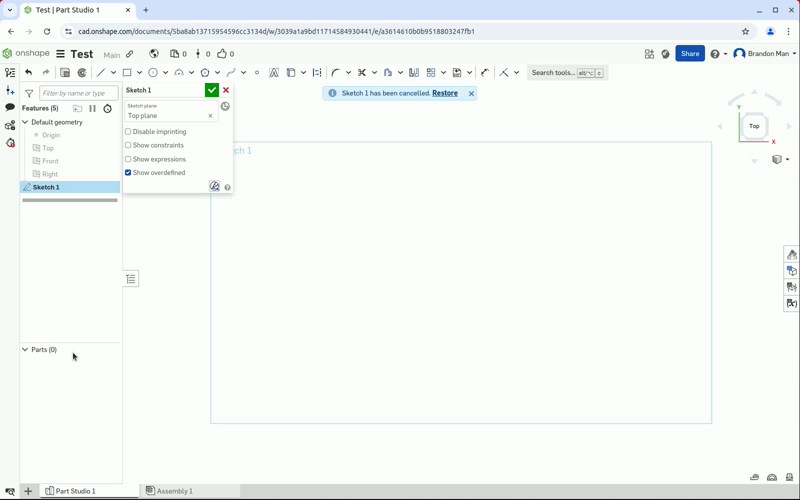
key(c)
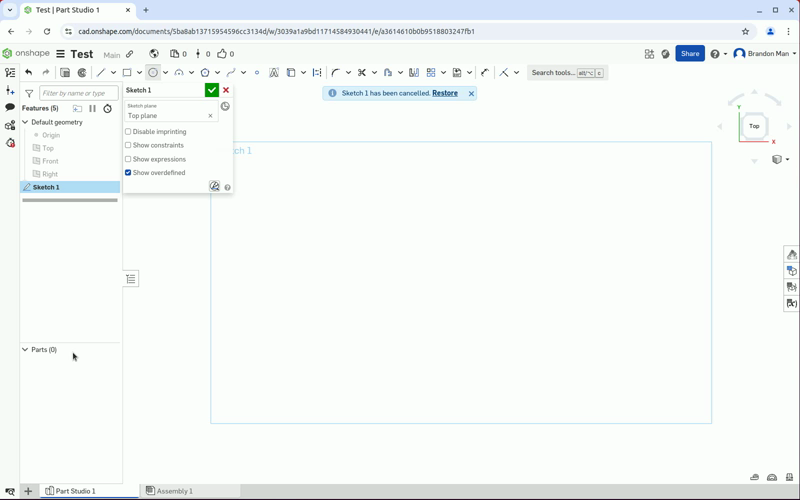
key_down(shift)
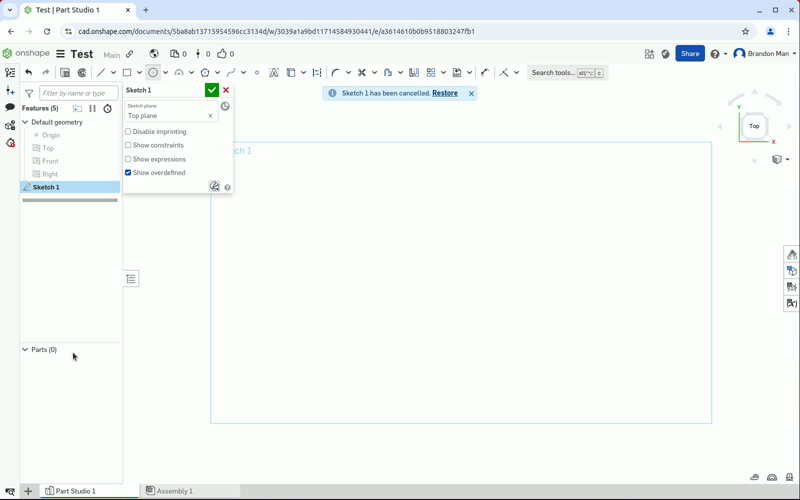
mouse_move(461, 282)
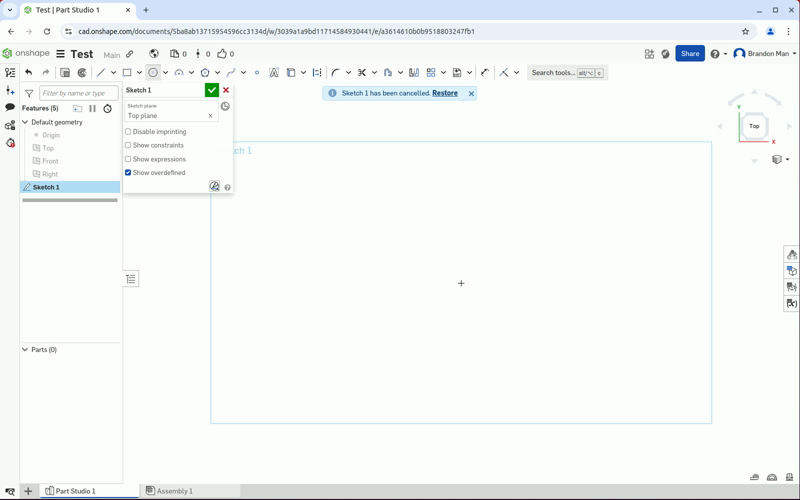
click(461, 282)
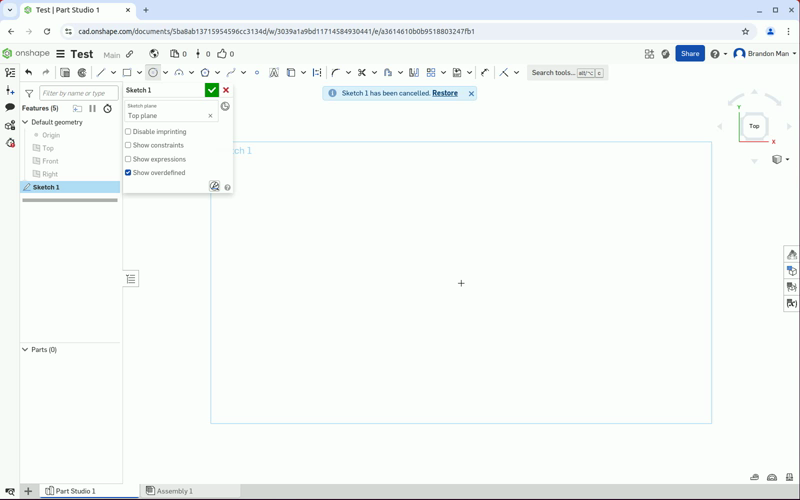
key_up(shift)
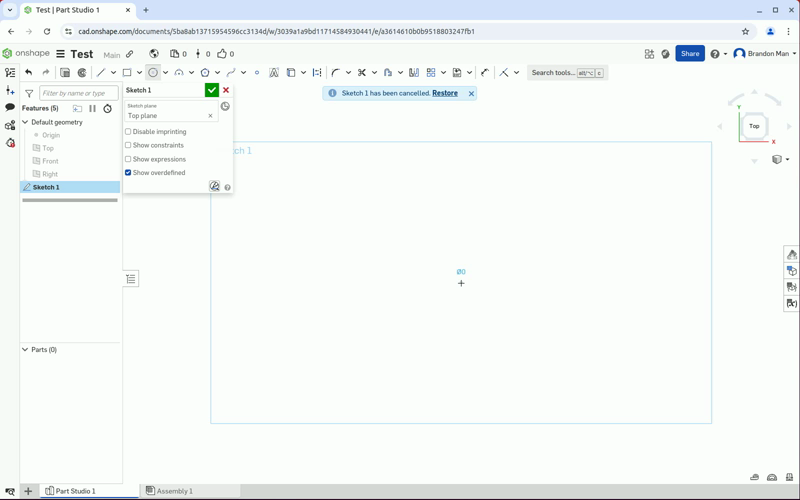
mouse_move(485, 282)
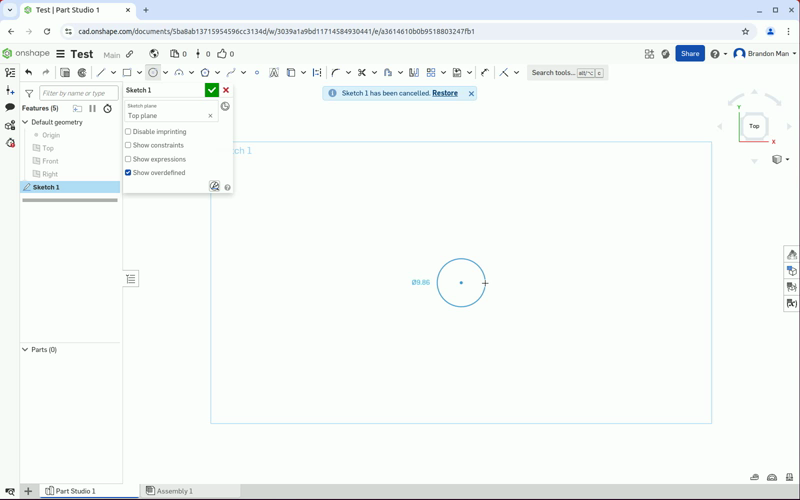
click(485, 282)
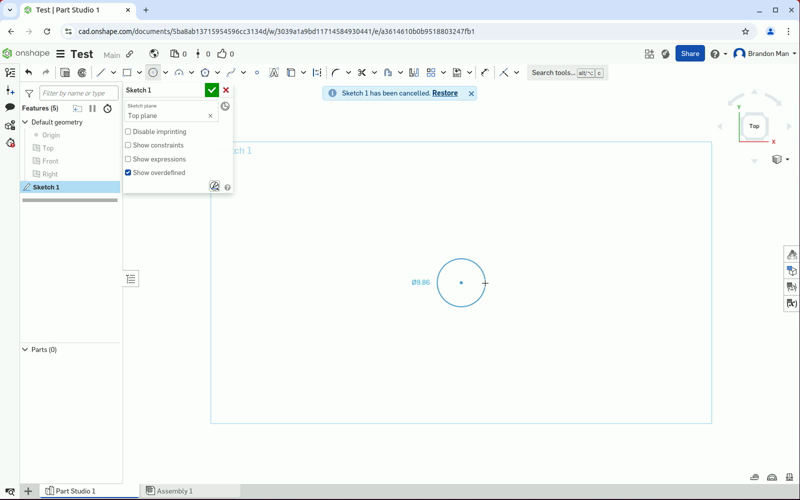
key(esc)
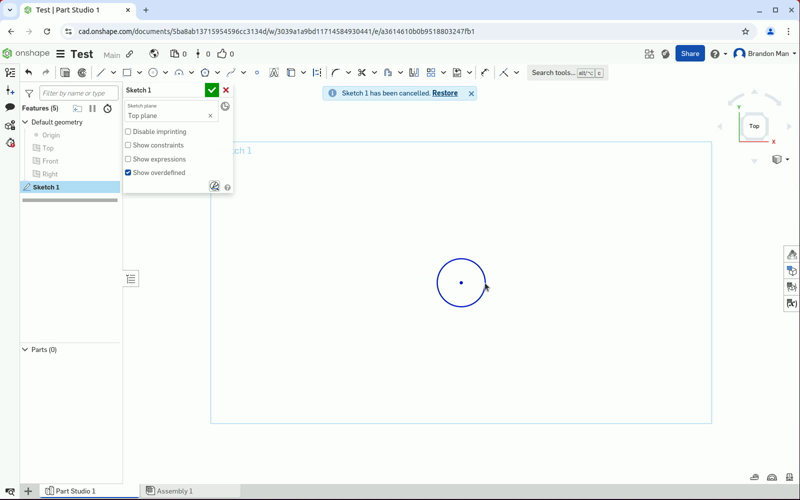
key(c)
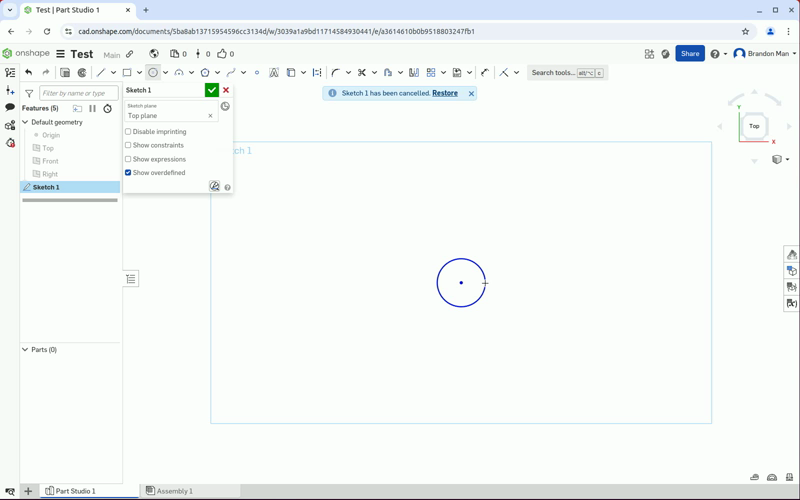
key_down(shift)
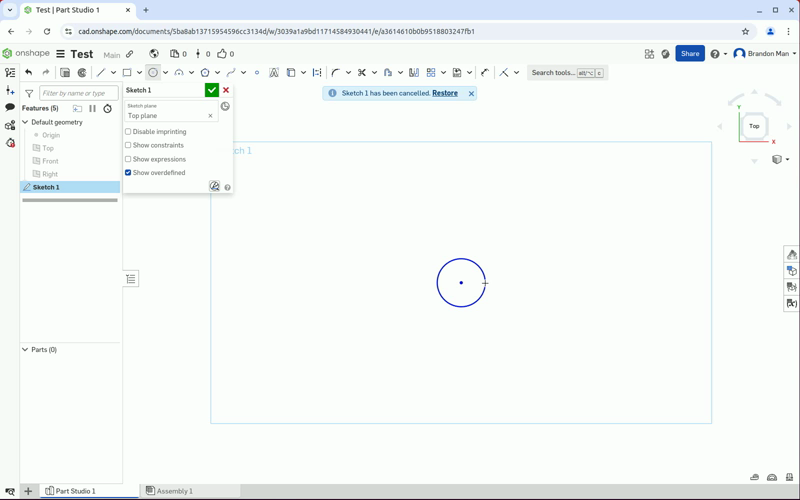
mouse_move(461, 282)
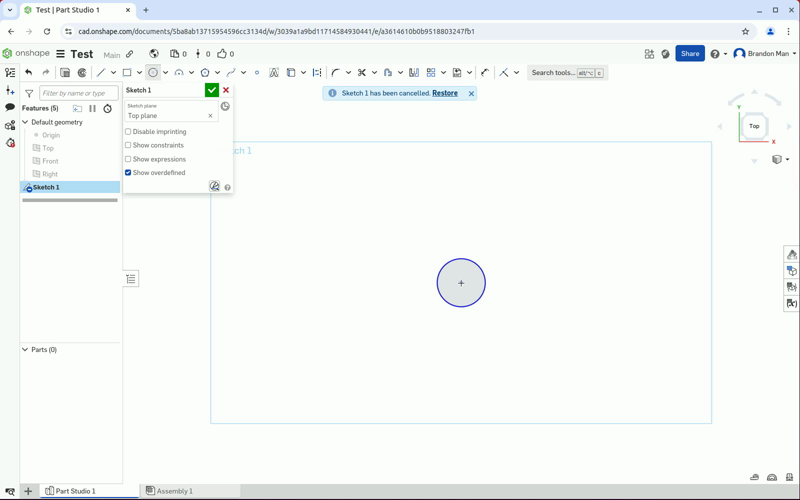
click(461, 282)
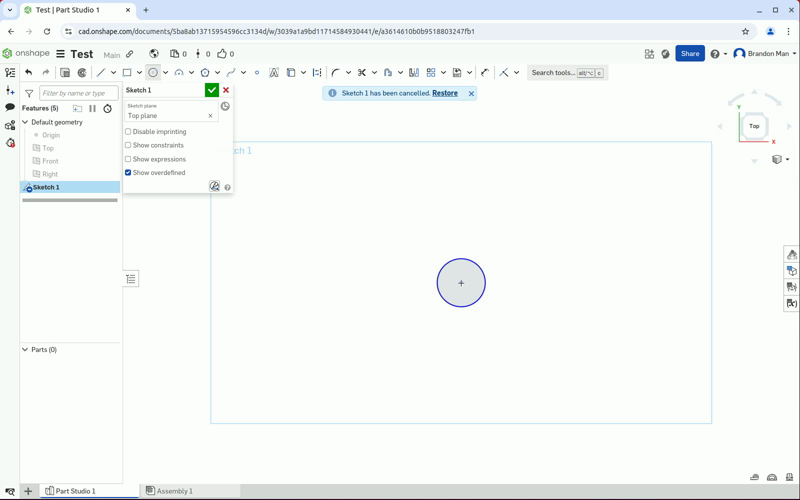
key_up(shift)
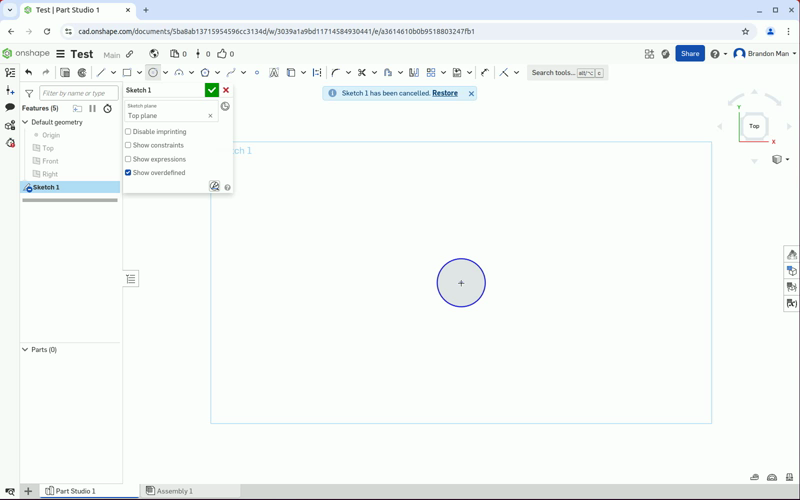
mouse_move(477, 282)
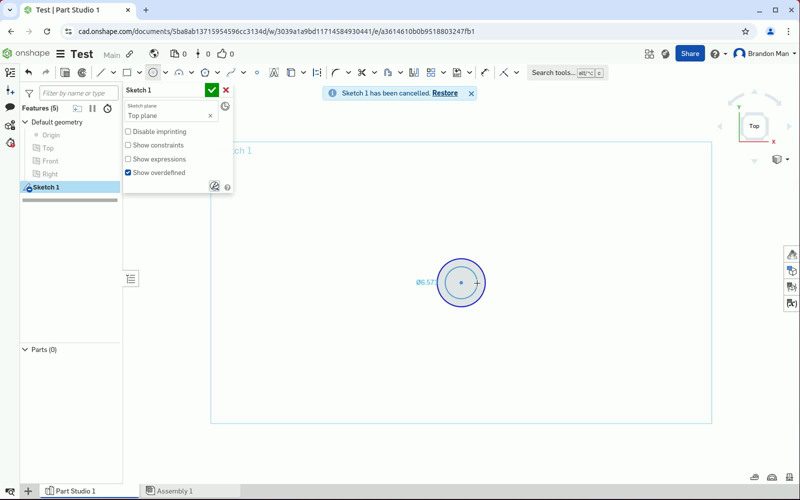
click(477, 282)
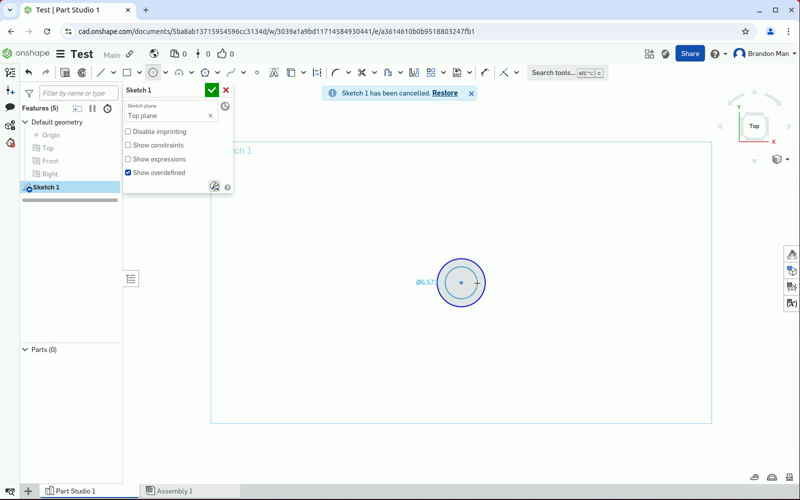
key(esc)
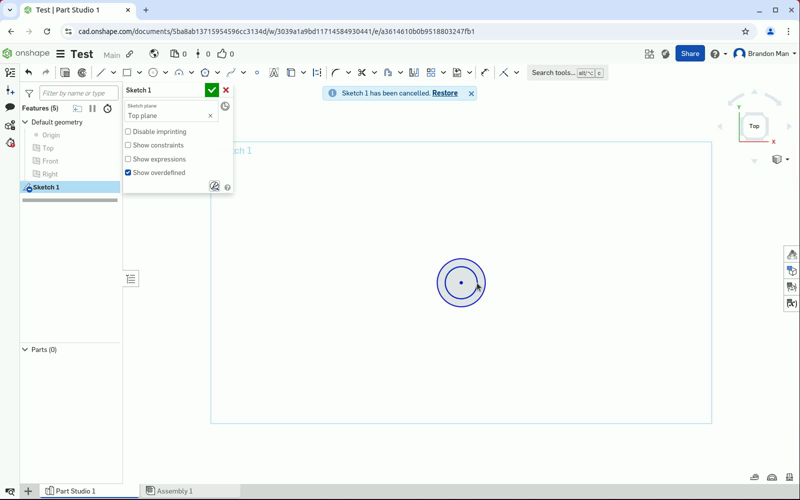
mouse_move(461, 306)
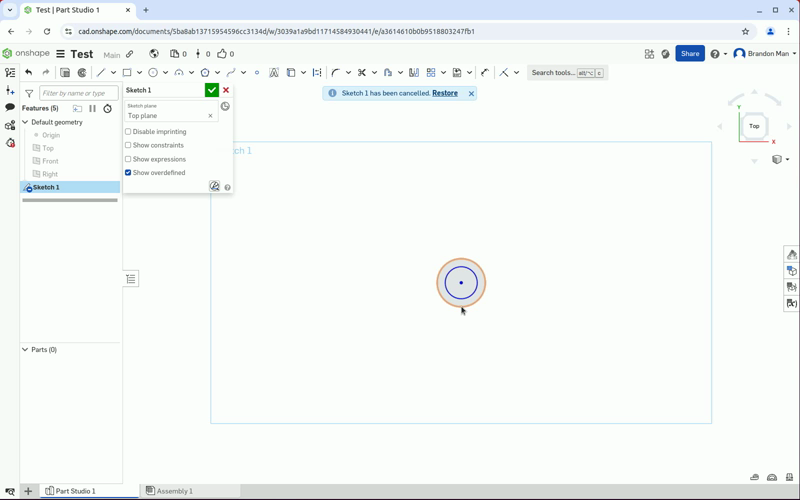
scroll(6)
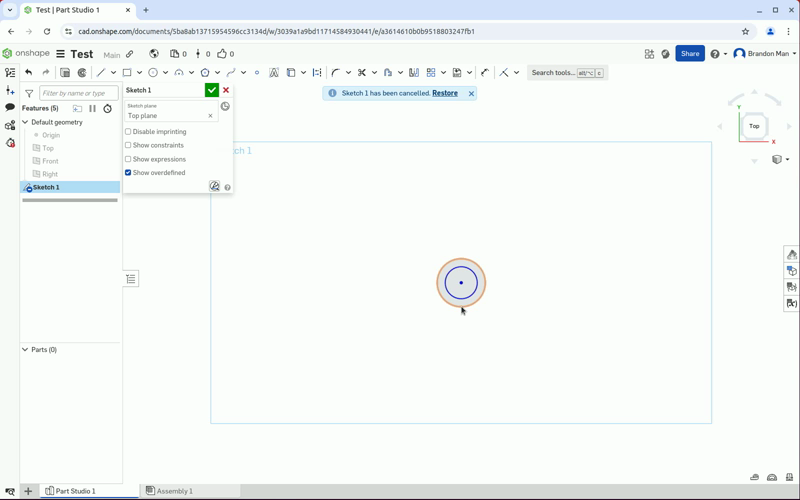
scroll(6)
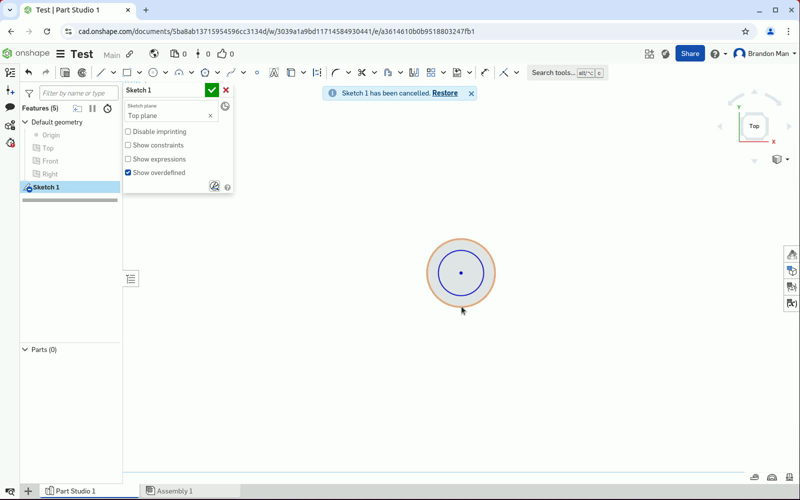
scroll(6)
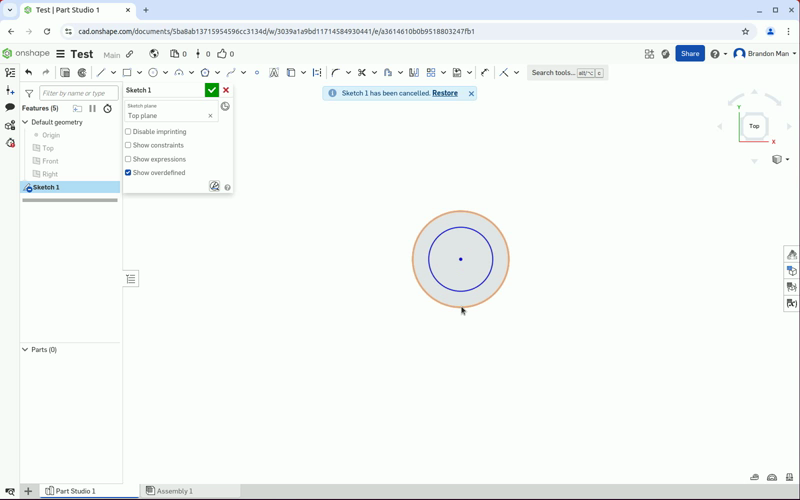
scroll(6)
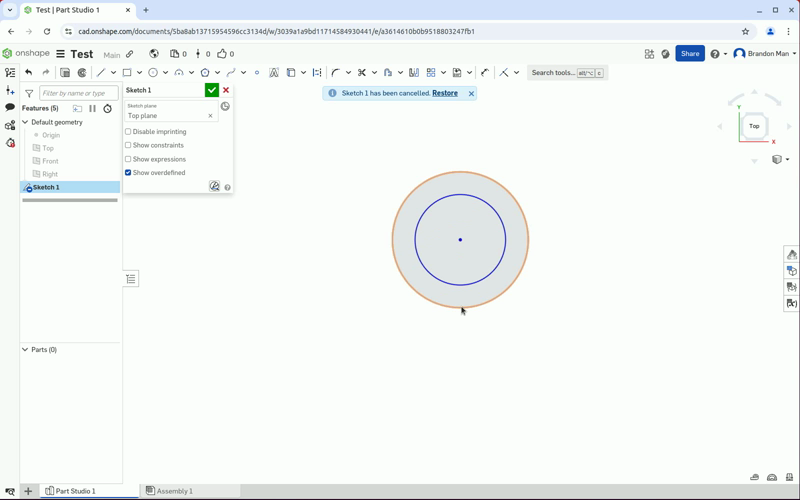
scroll(6)
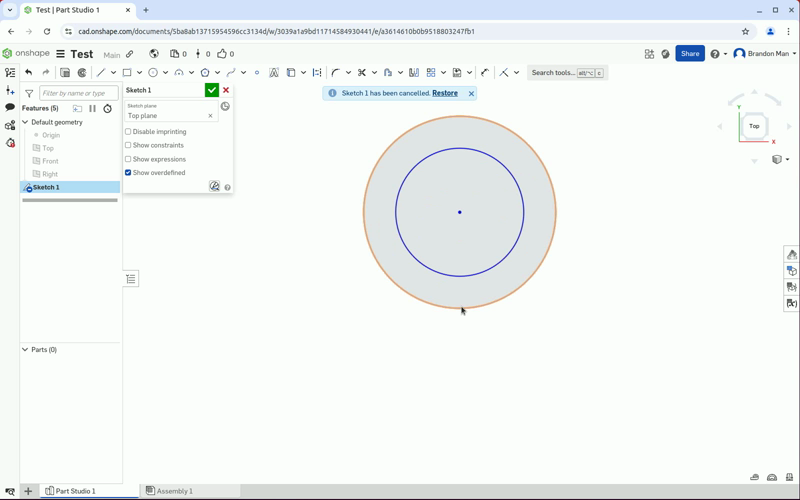
scroll(6)
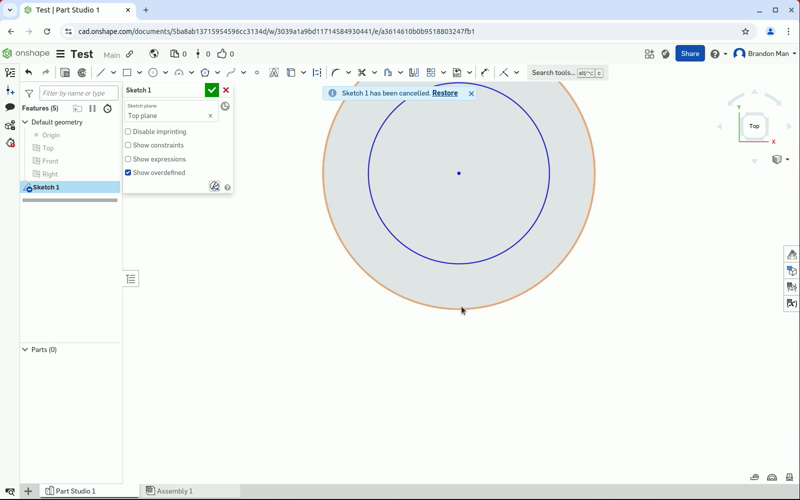
scroll(6)
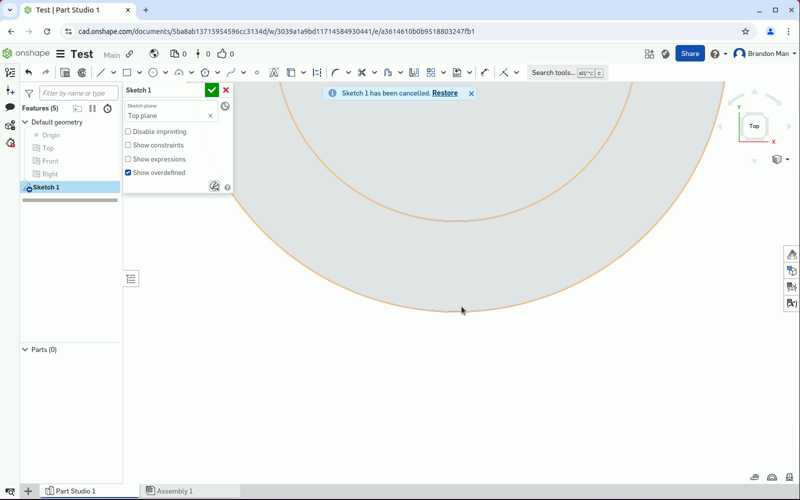
click(461, 306)
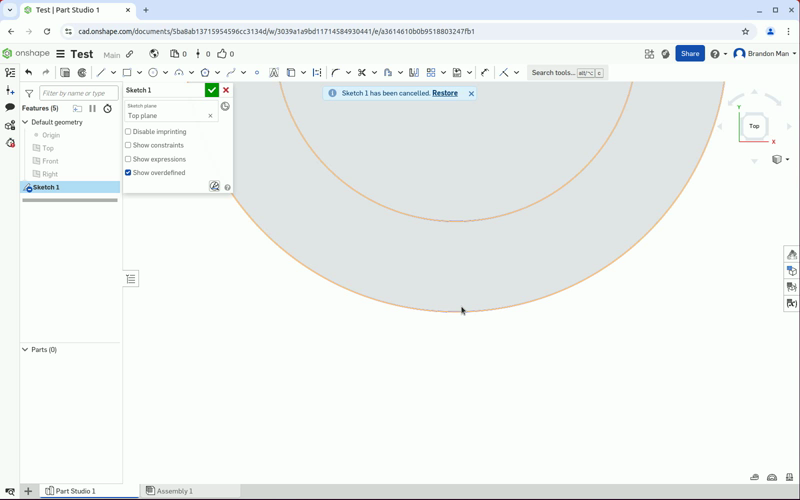
scroll(-6)
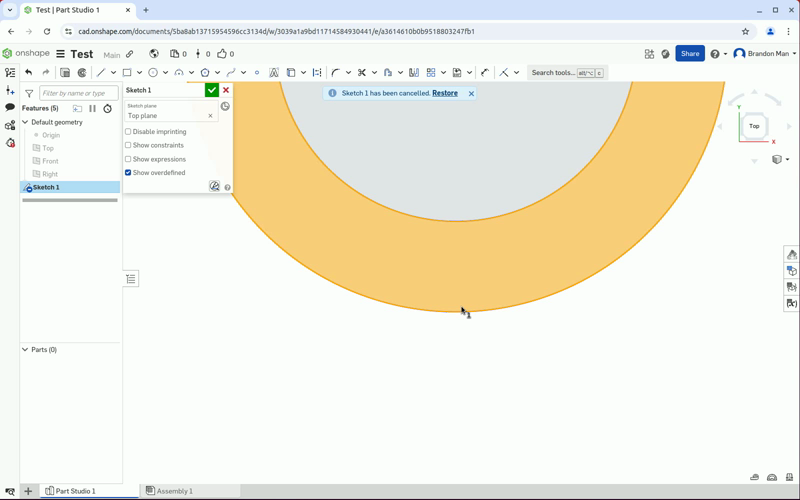
scroll(-6)
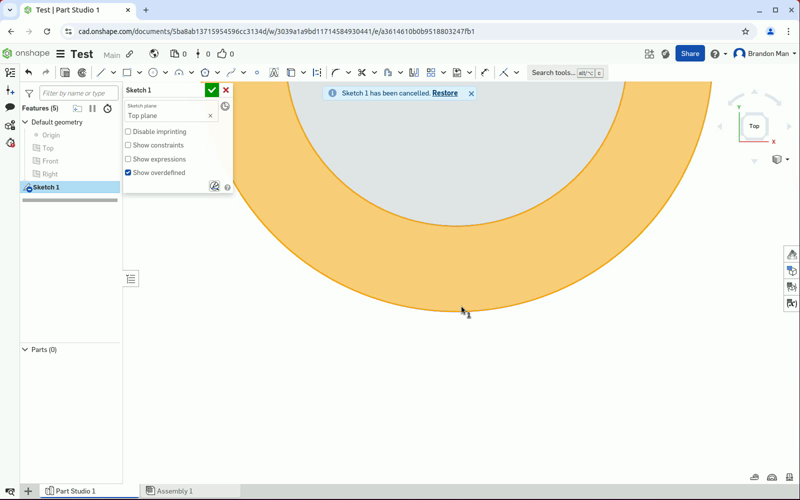
scroll(-6)
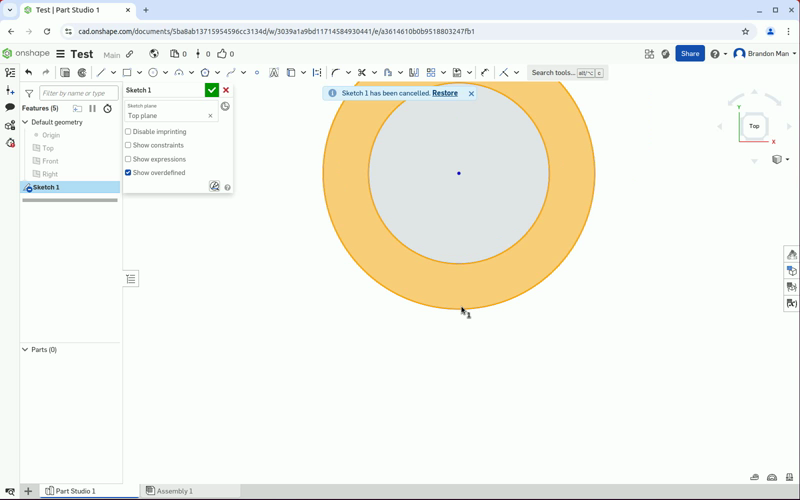
scroll(-6)
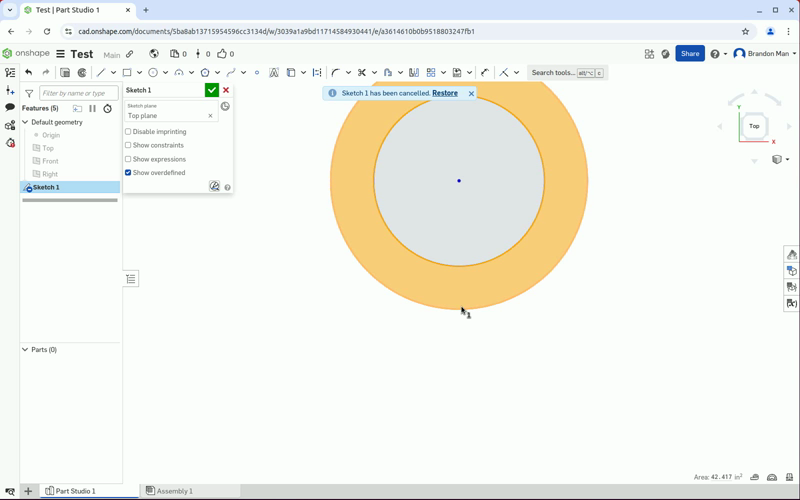
scroll(-6)
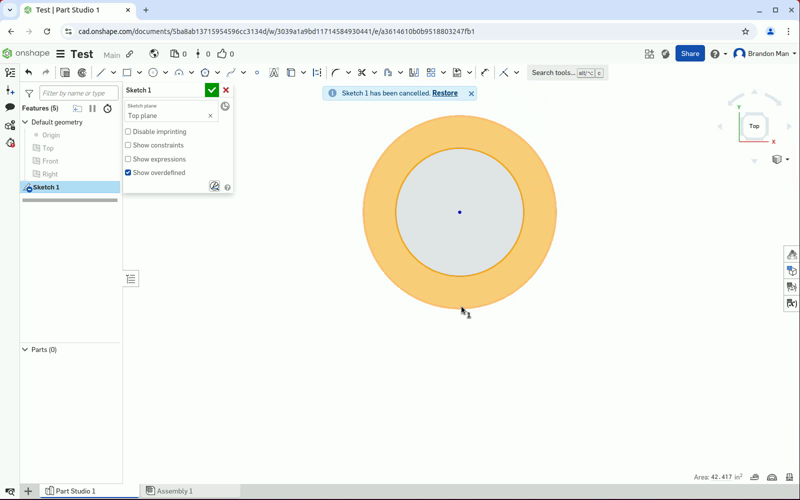
scroll(-6)
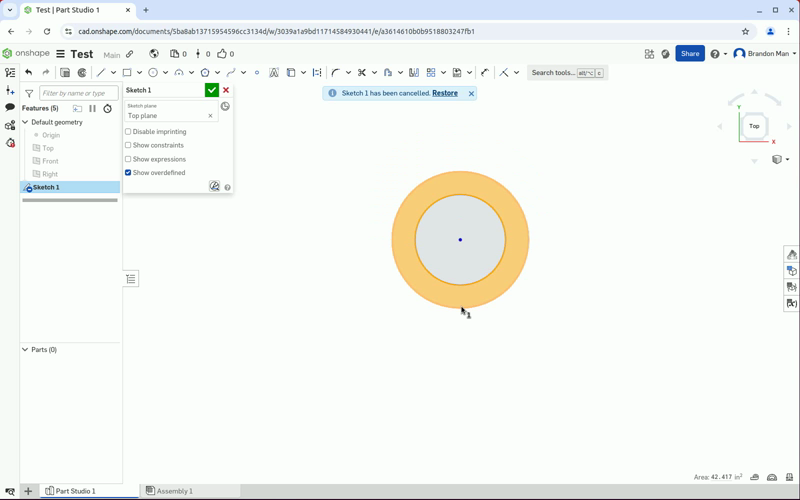
scroll(-6)
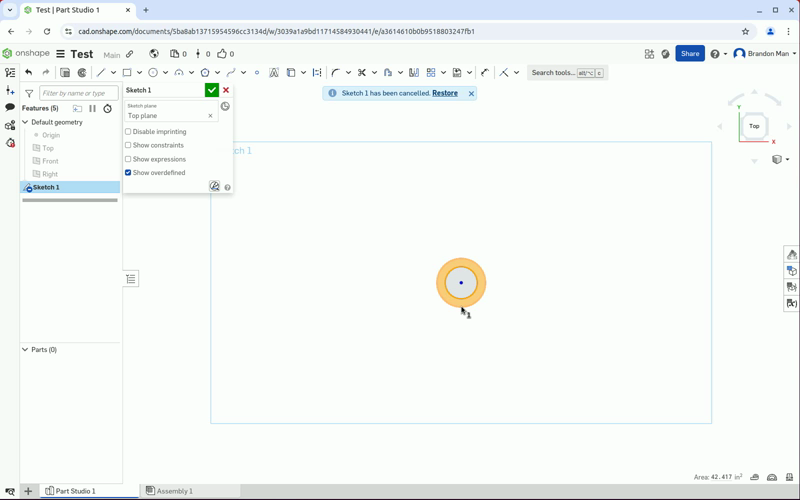
mouse_move(73, 352)
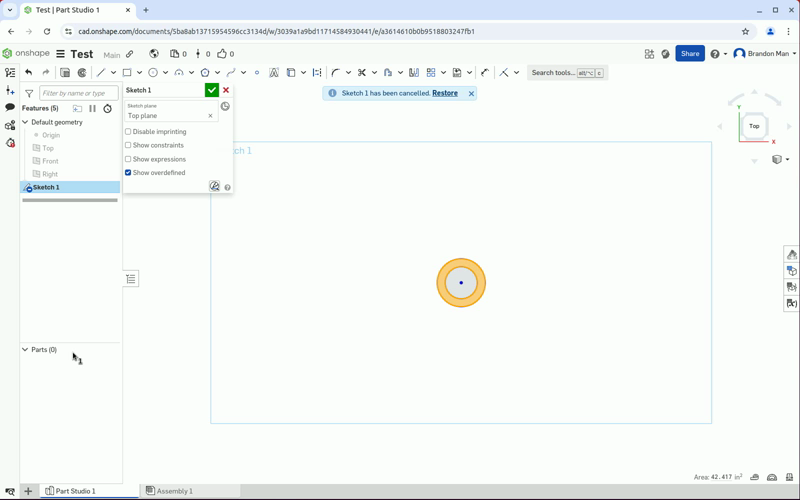
key(shift+y)
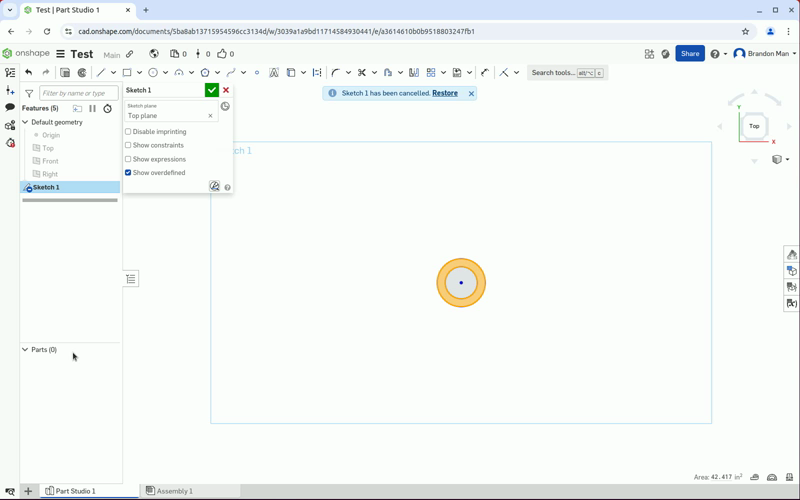
key(shift+e)
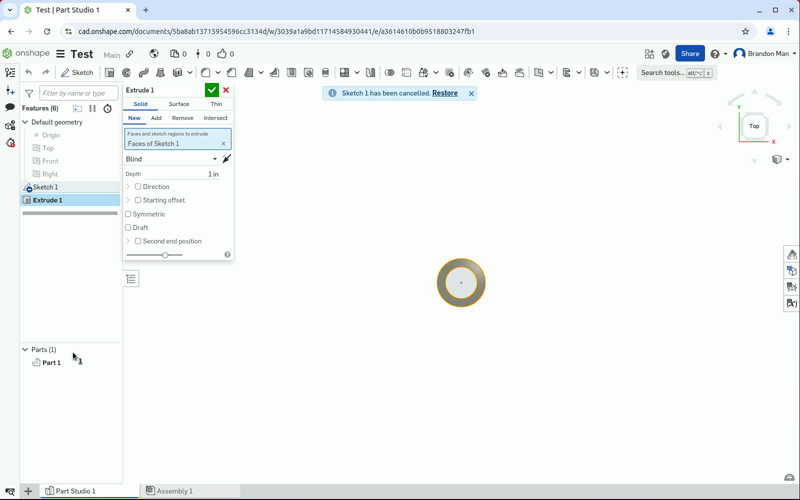
mouse_move(143, 106)
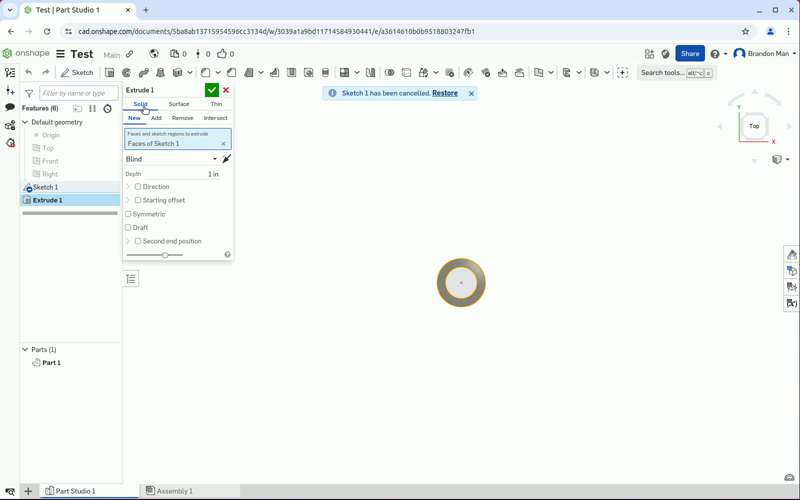
click(143, 106)
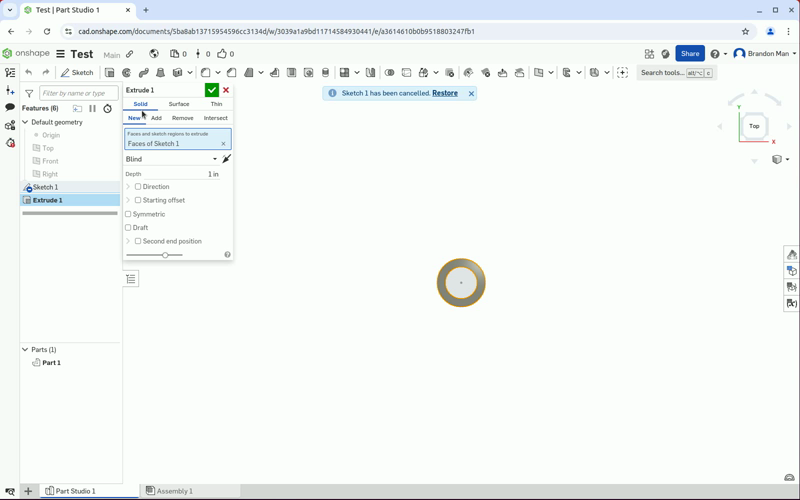
mouse_move(137, 120)
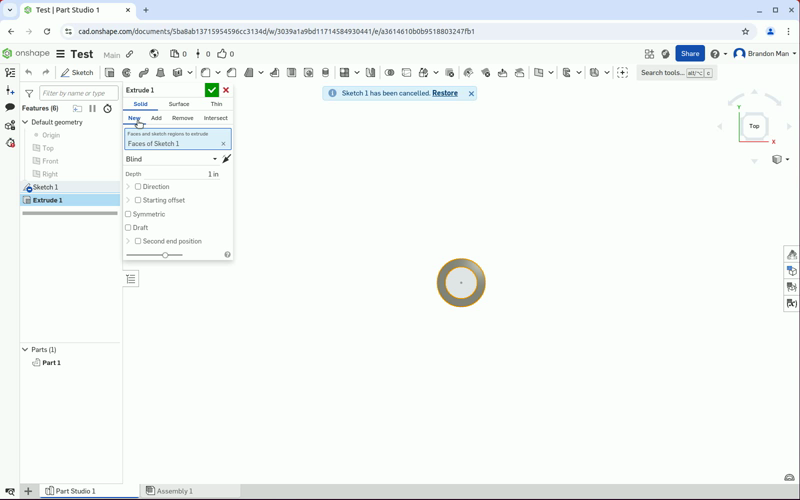
click(137, 120)
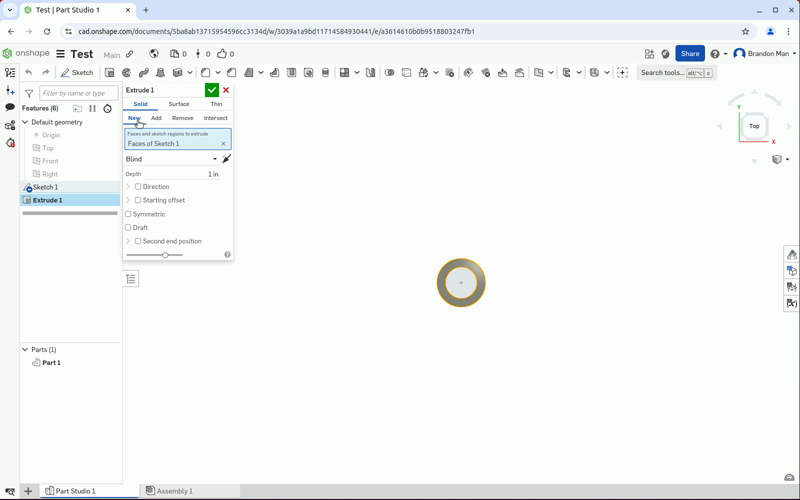
key(tab, 4)
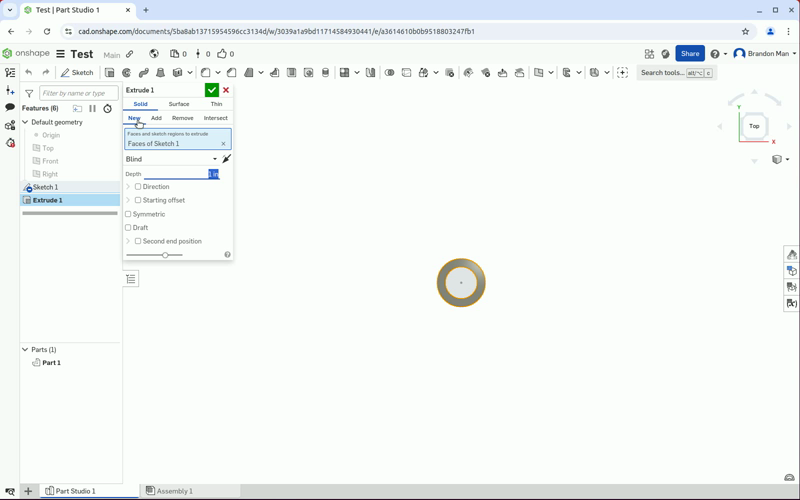
text(37.07)
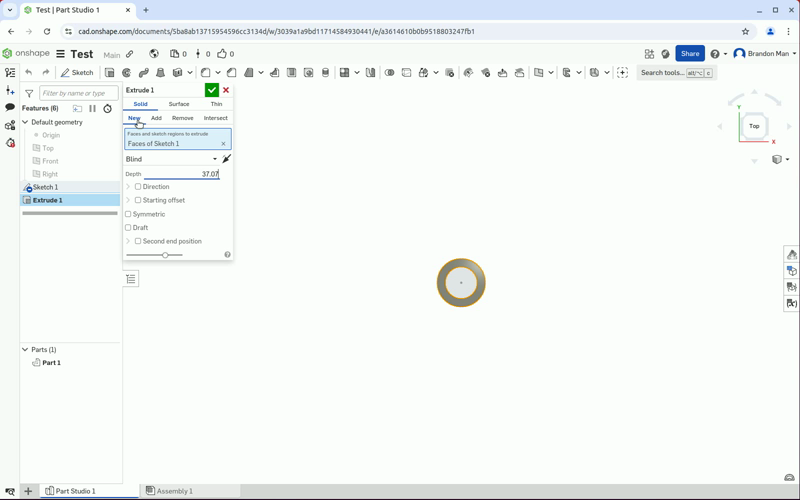
key(tab, 3)
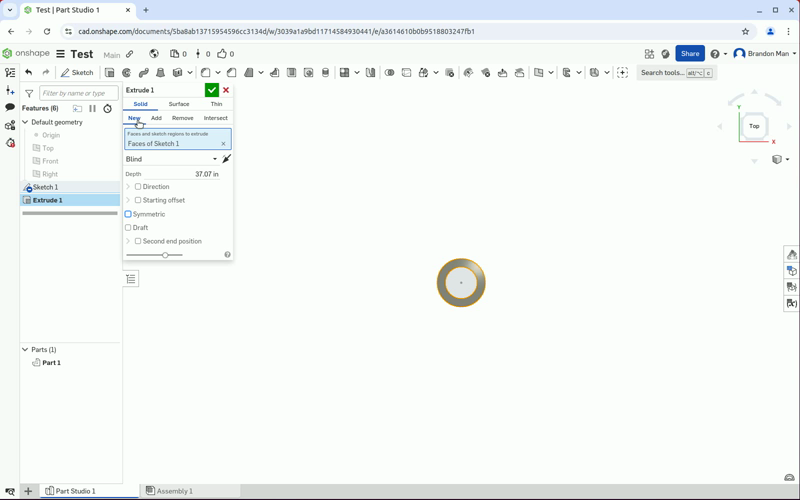
key(space)
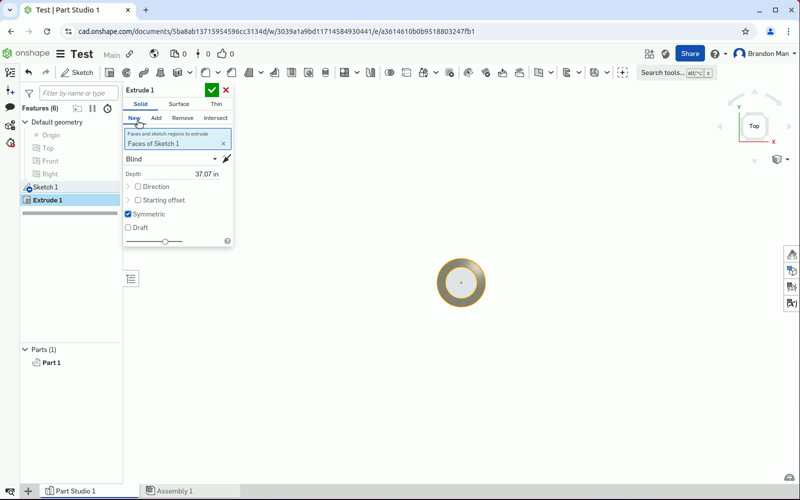
key(enter)
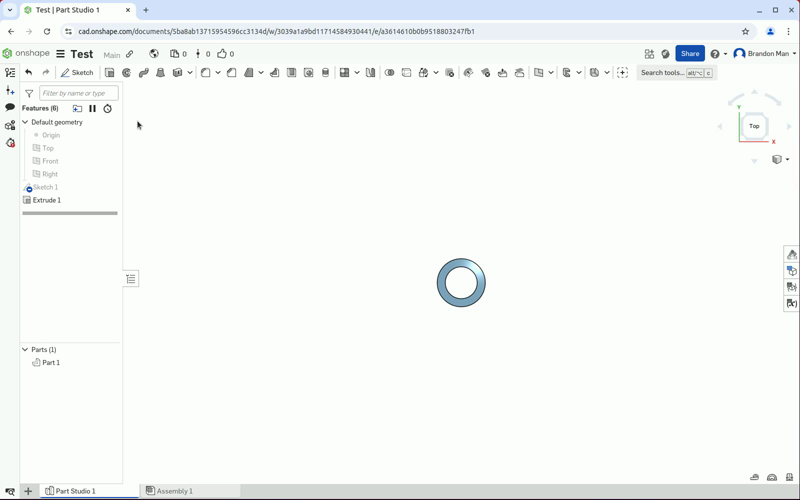
key(shift+h)
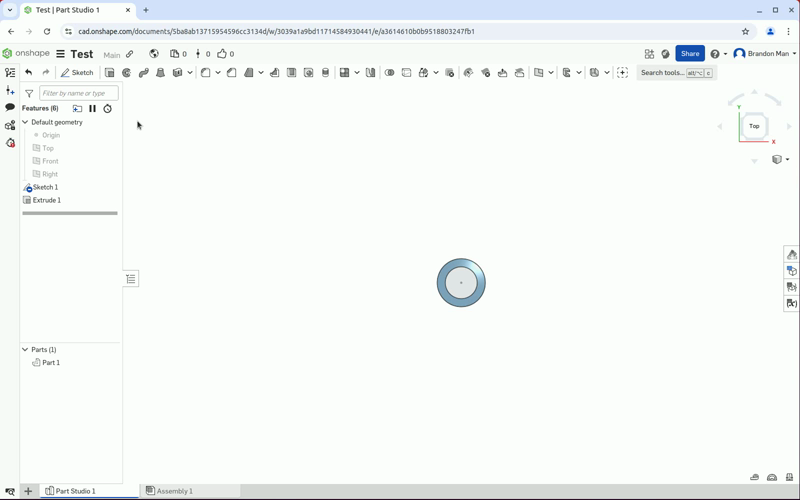
key(shift+h)
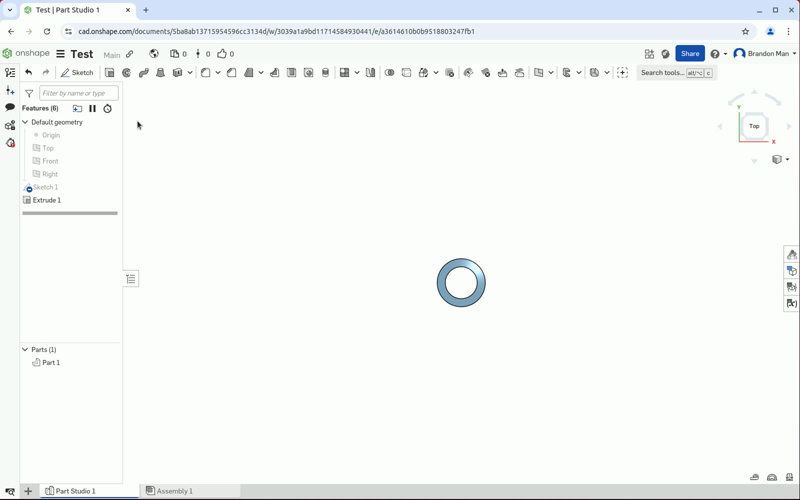
mouse_move(73, 189)
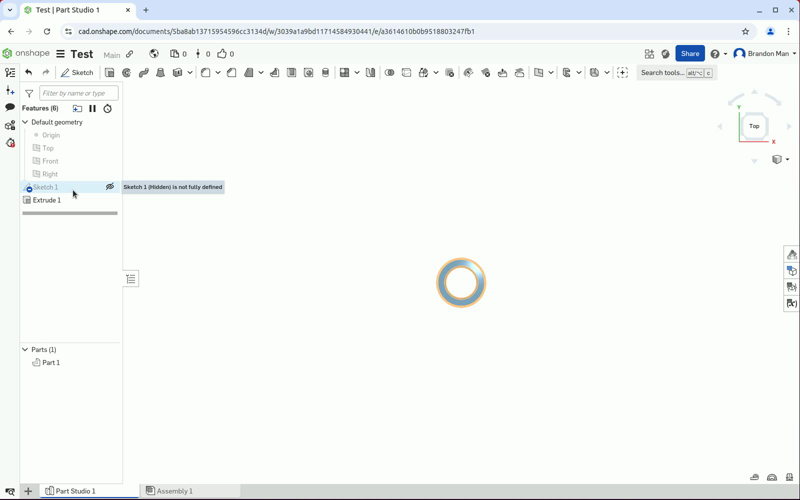
click(73, 189)
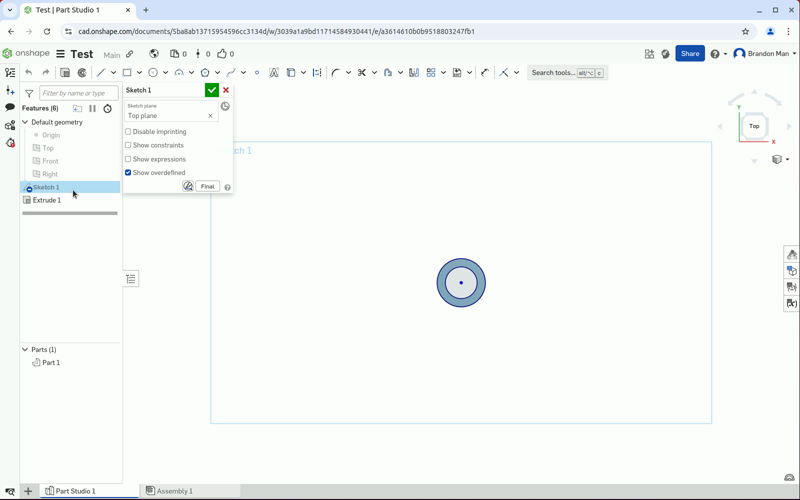
mouse_move(229, 92)
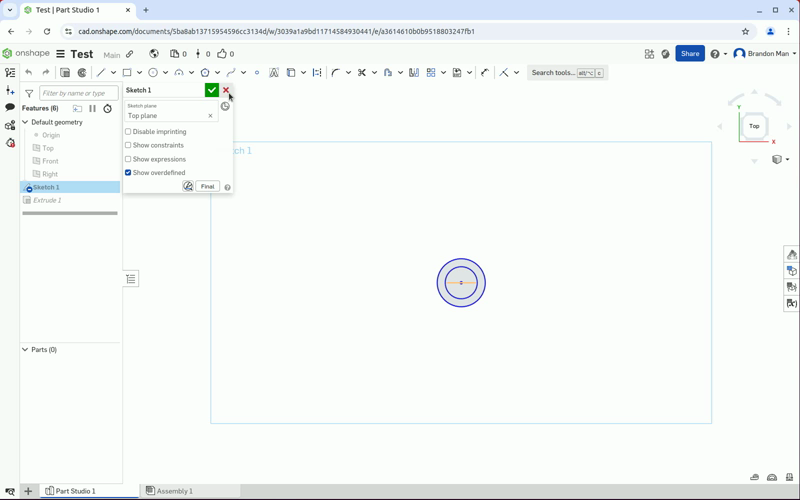
click(229, 92)
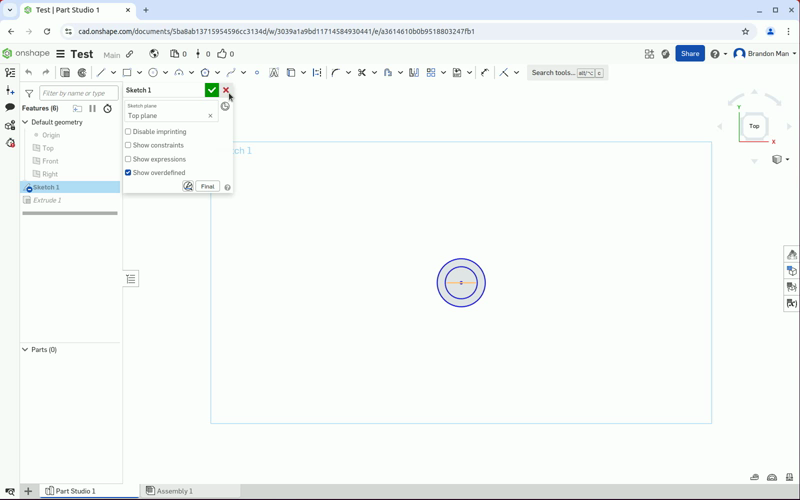
key(shift+s)
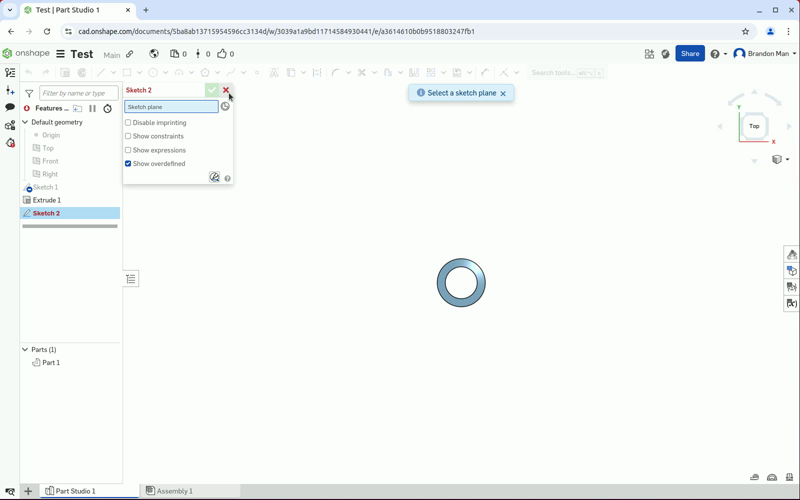
mouse_move(73, 150)
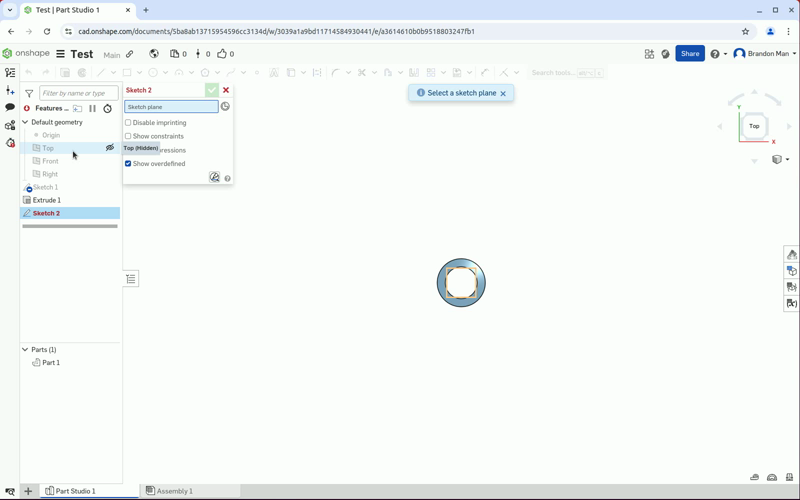
click(73, 150)
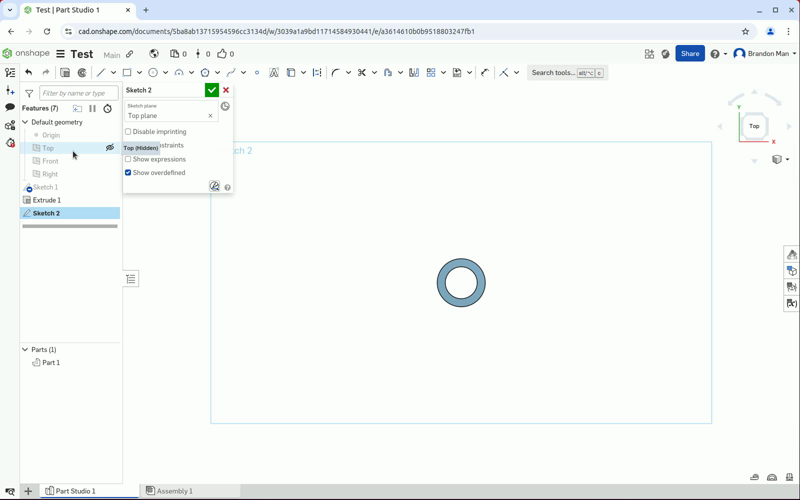
mouse_move(73, 352)
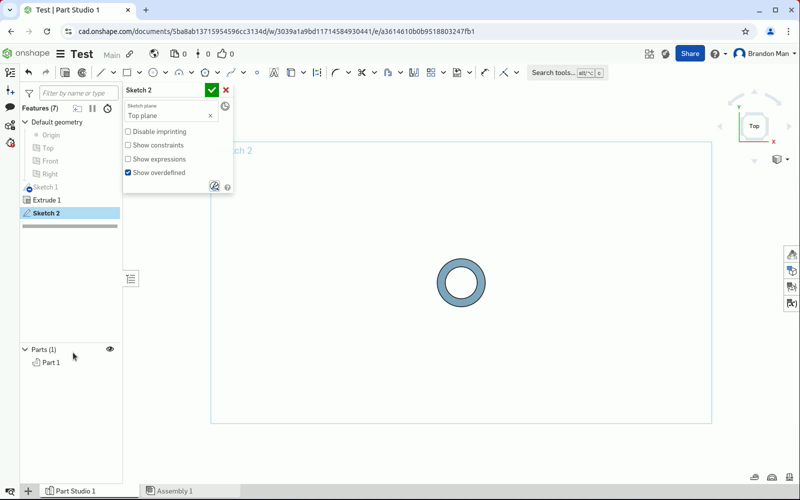
key(y)
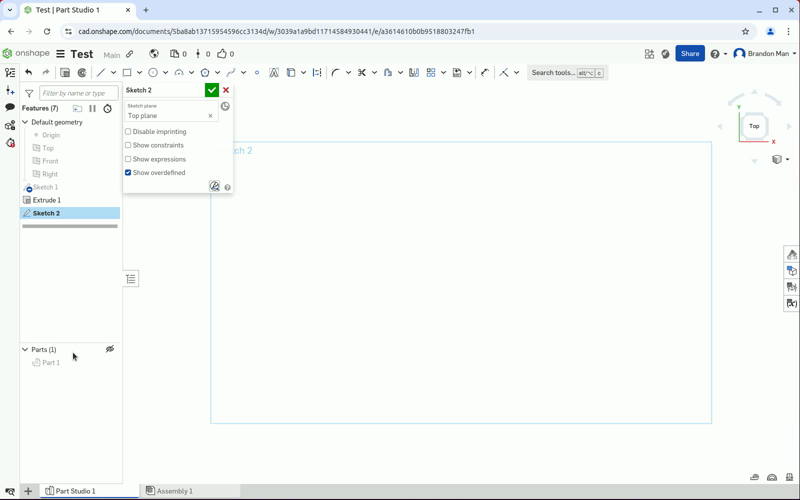
key(l)
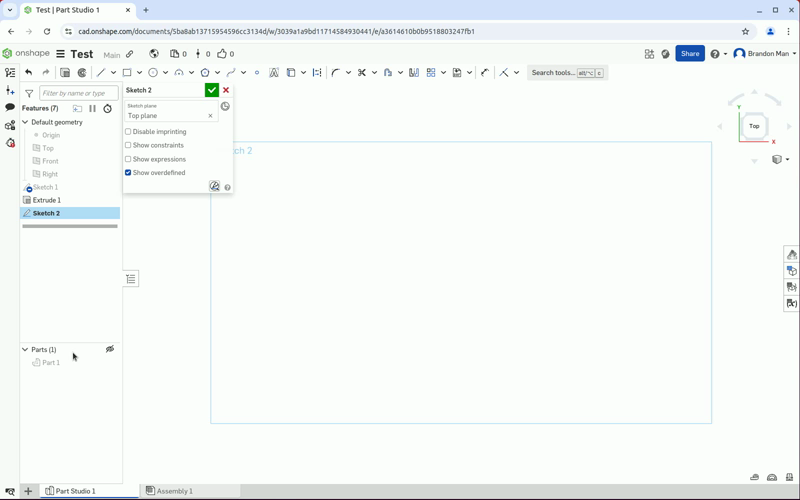
key_down(shift)
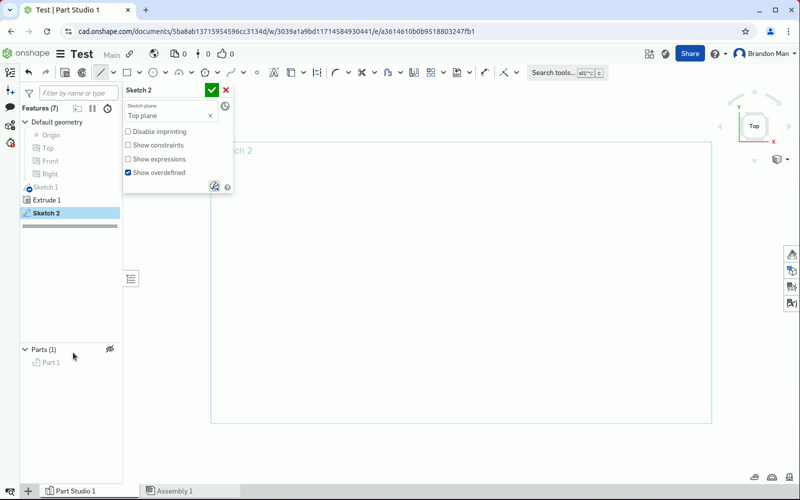
mouse_move(348, 268)
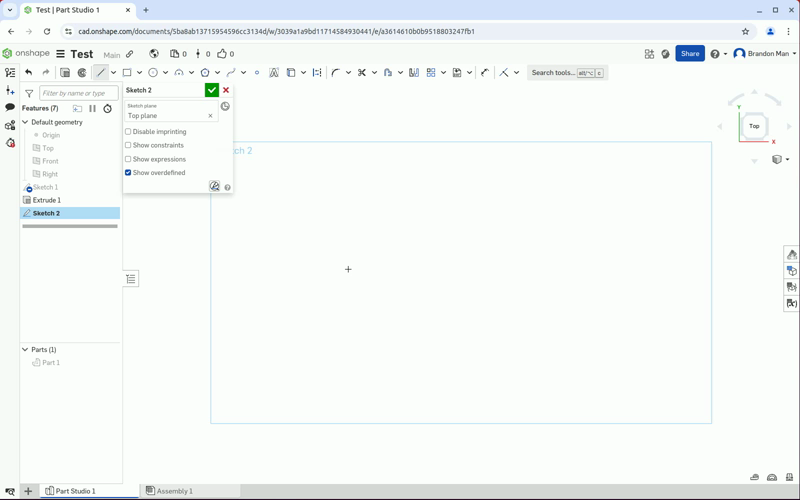
click(348, 268)
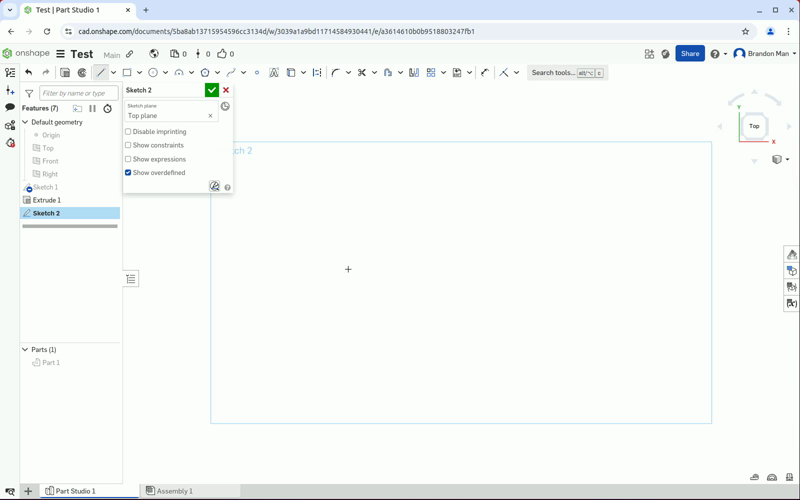
key_up(shift)
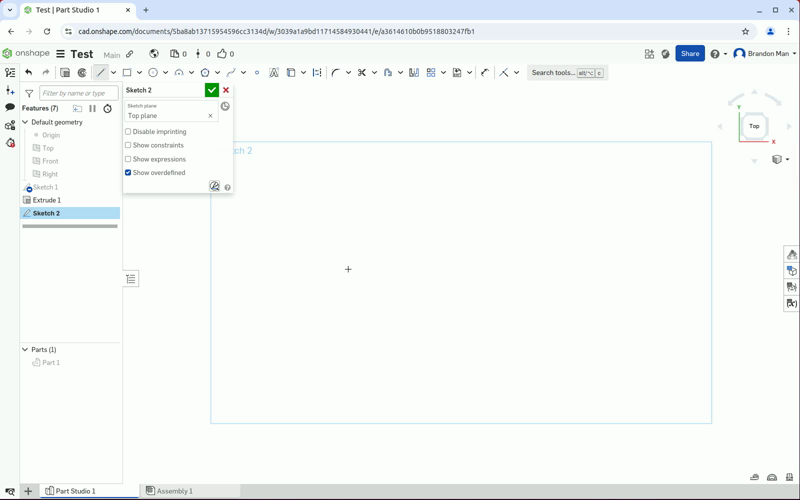
key_down(shift)
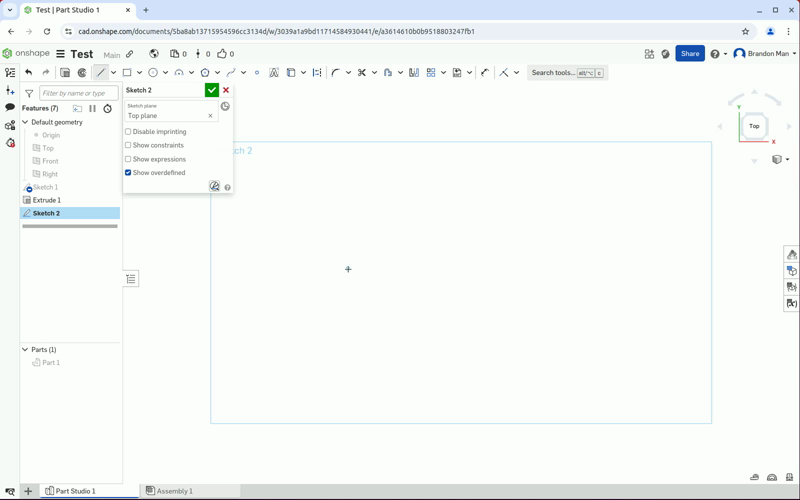
mouse_move(441, 268)
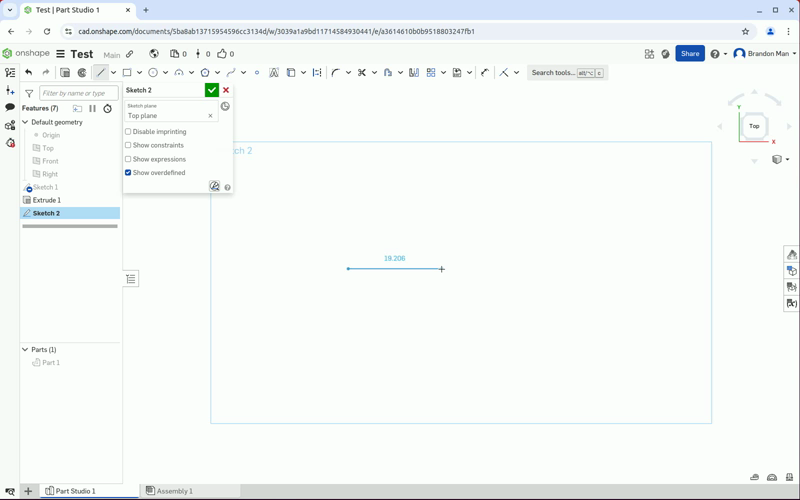
click(441, 268)
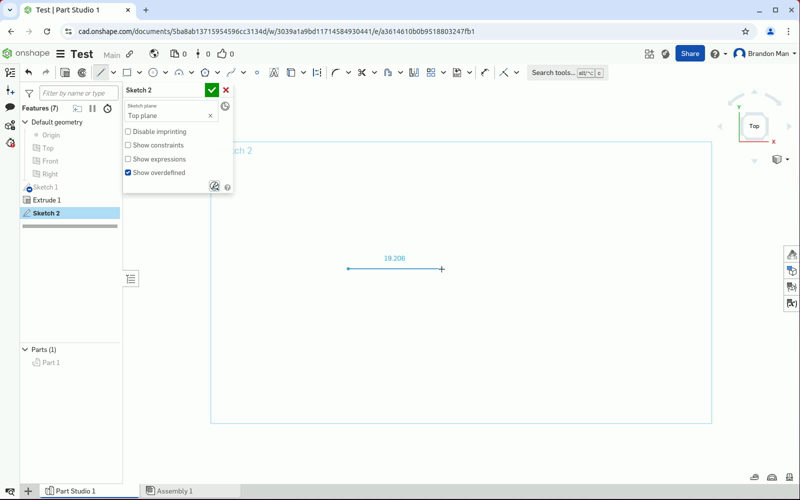
key_up(shift)
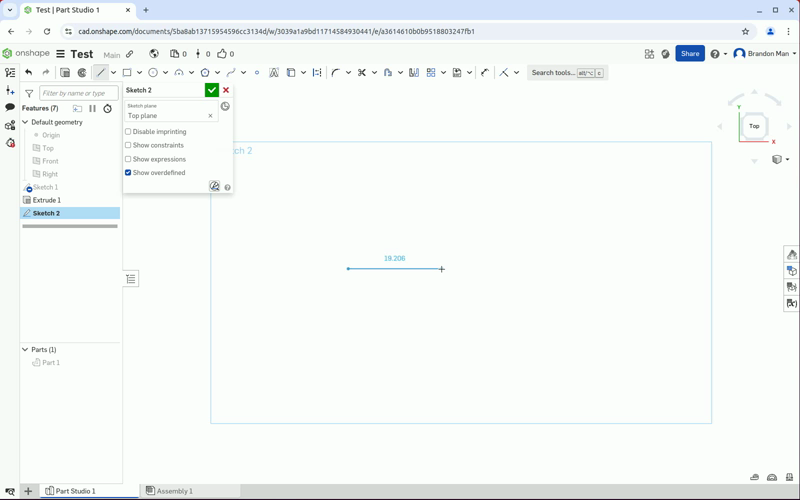
key(esc)
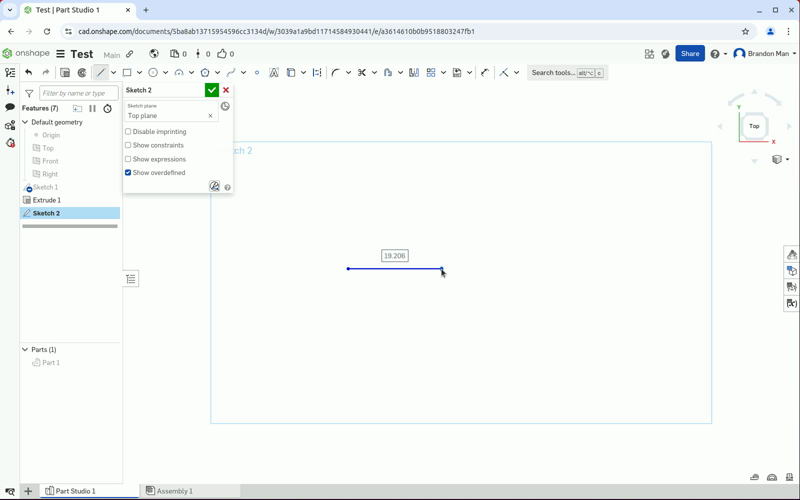
key(a)
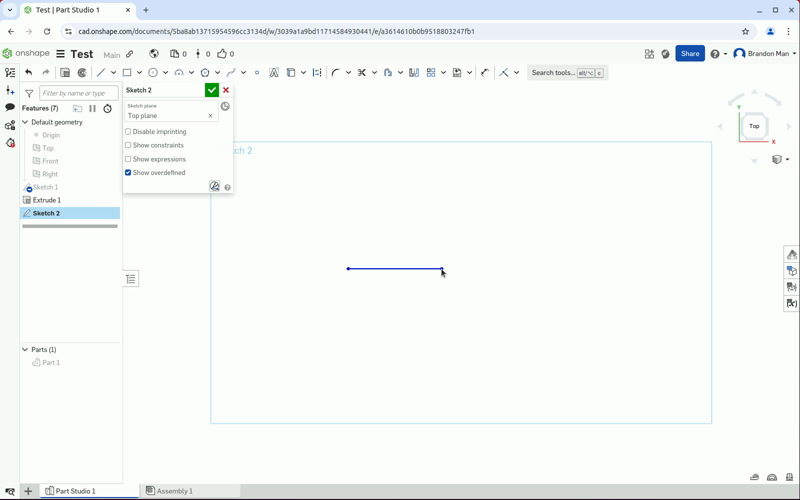
mouse_move(441, 268)
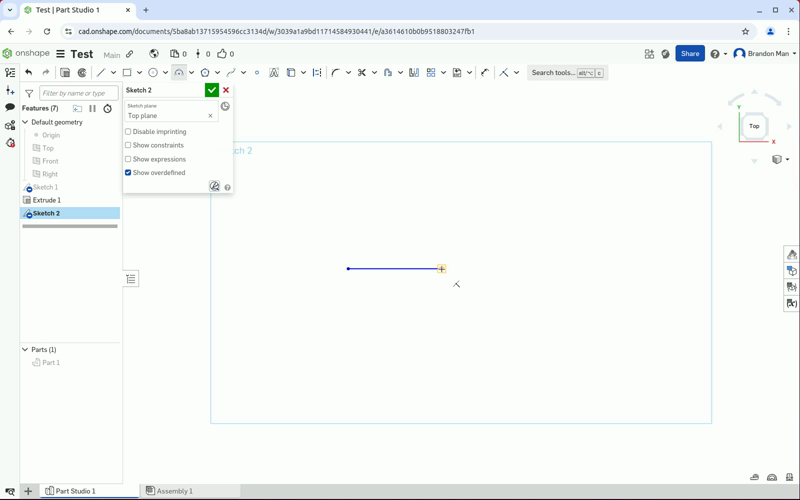
click(441, 268)
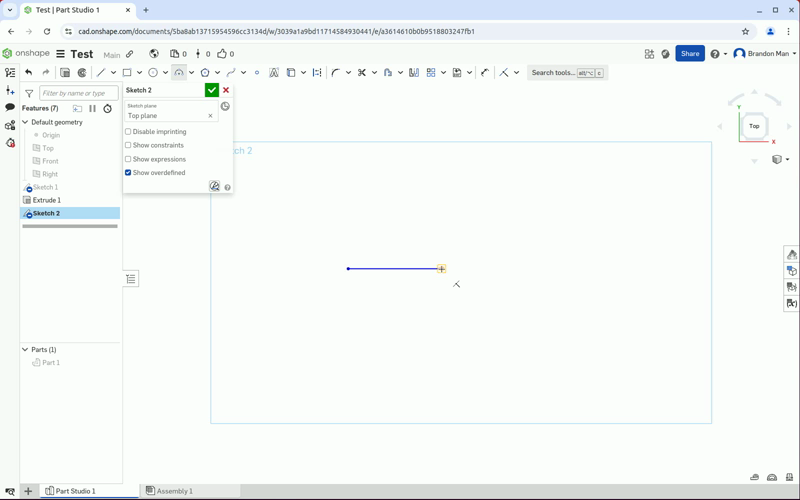
key_down(shift)
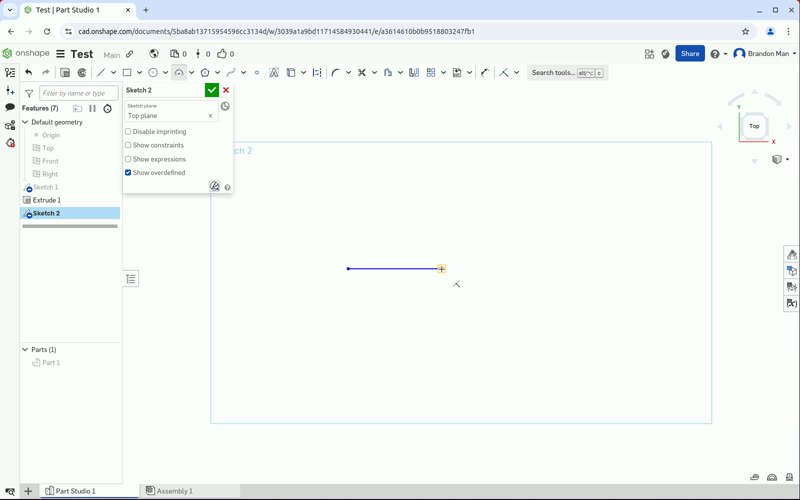
mouse_move(460, 259)
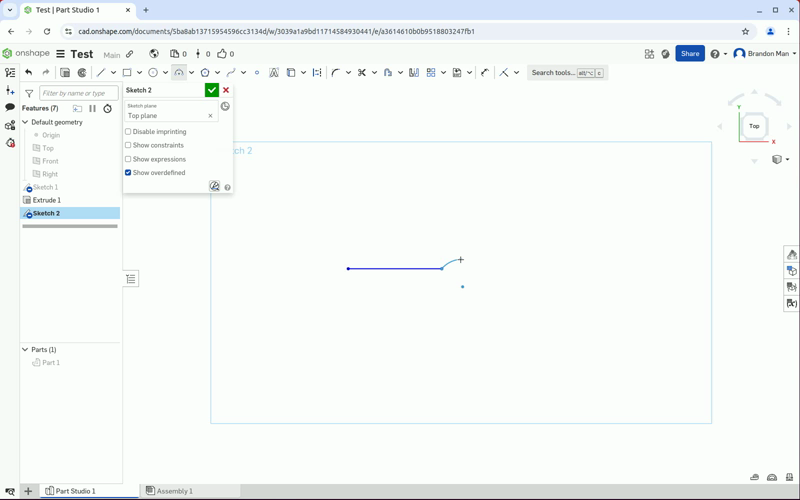
click(460, 259)
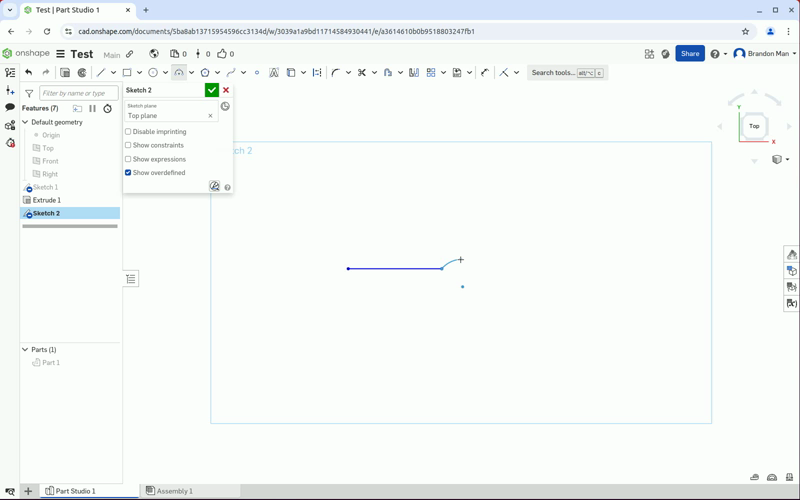
mouse_move(450, 261)
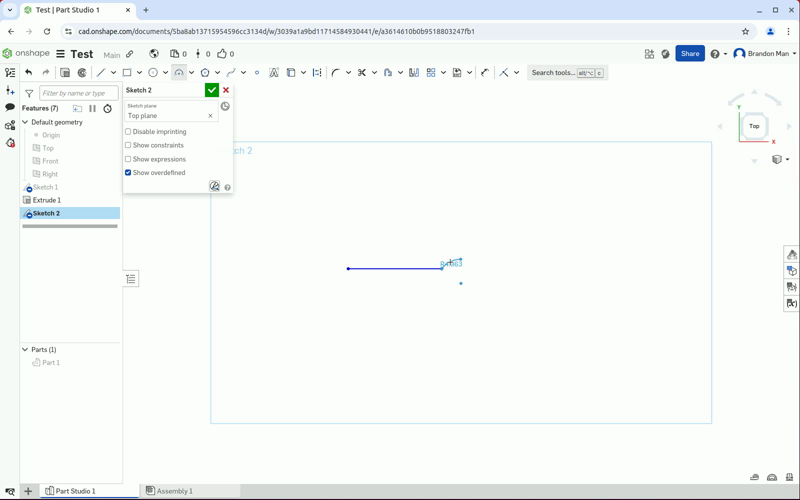
click(450, 261)
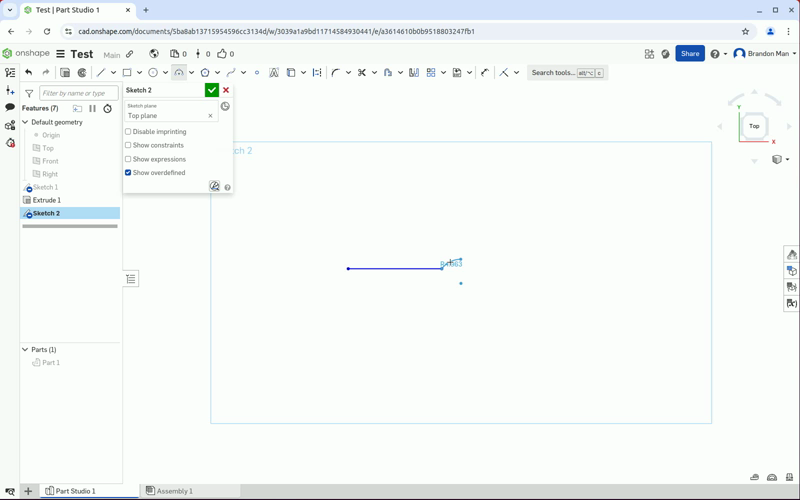
key_up(shift)
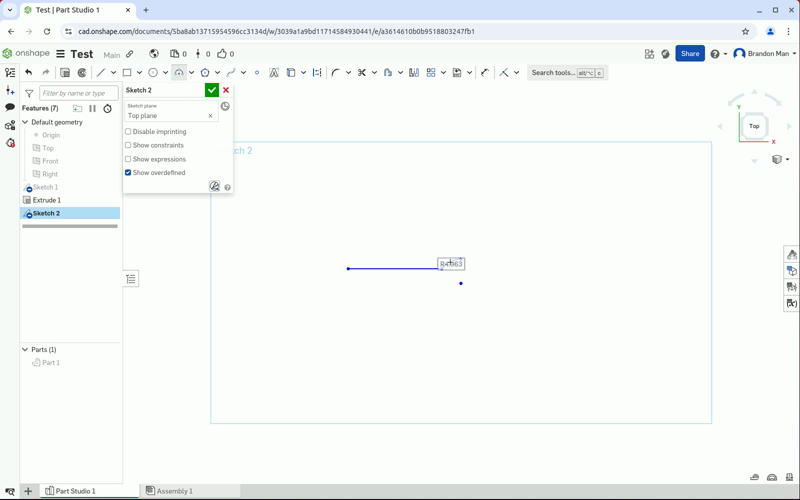
key(esc)
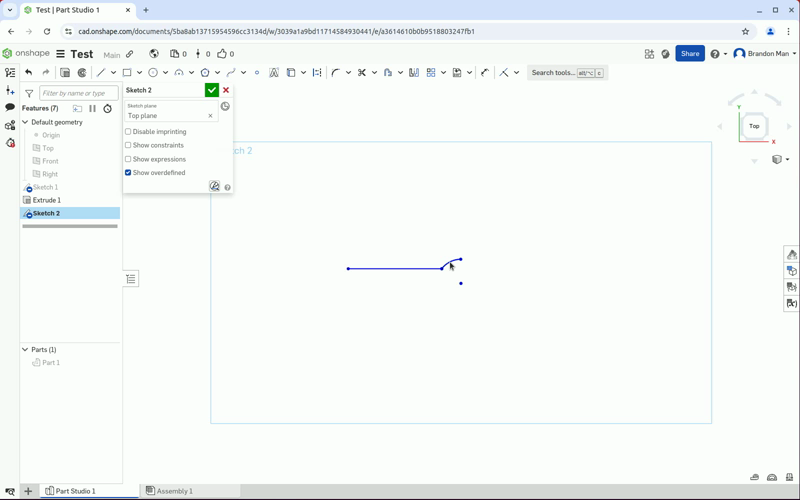
key(l)
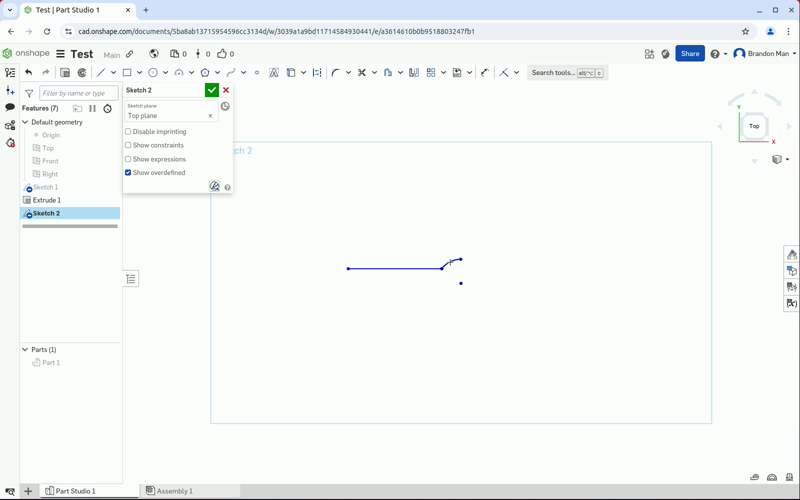
mouse_move(460, 259)
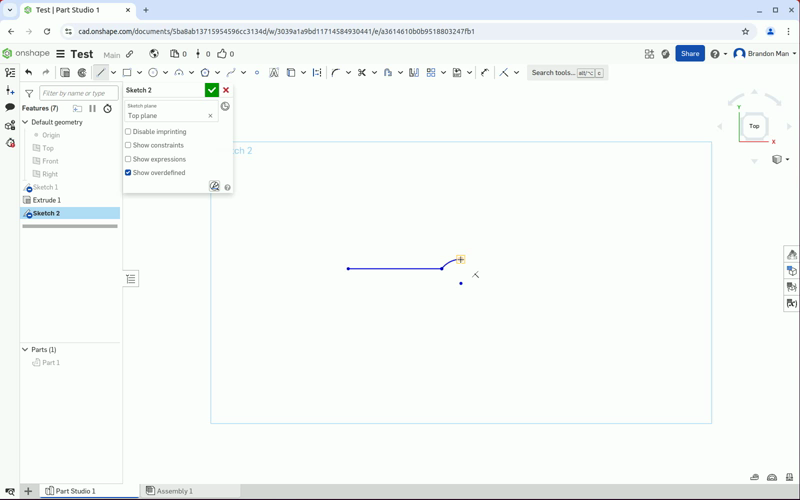
click(460, 259)
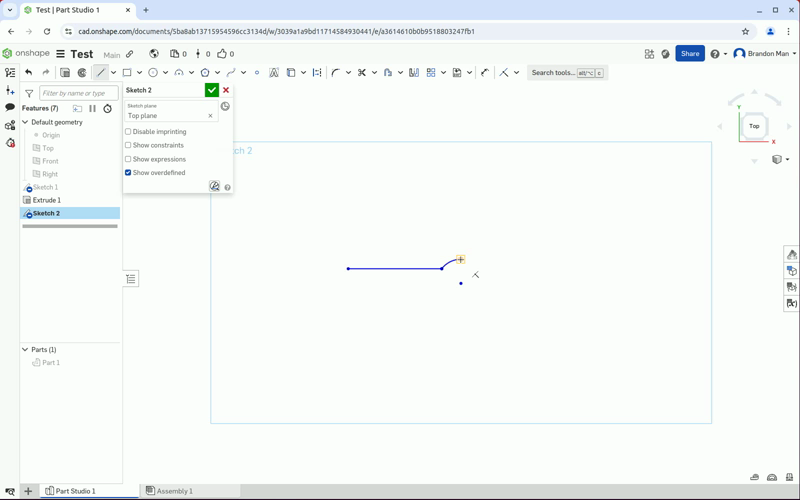
key_down(shift)
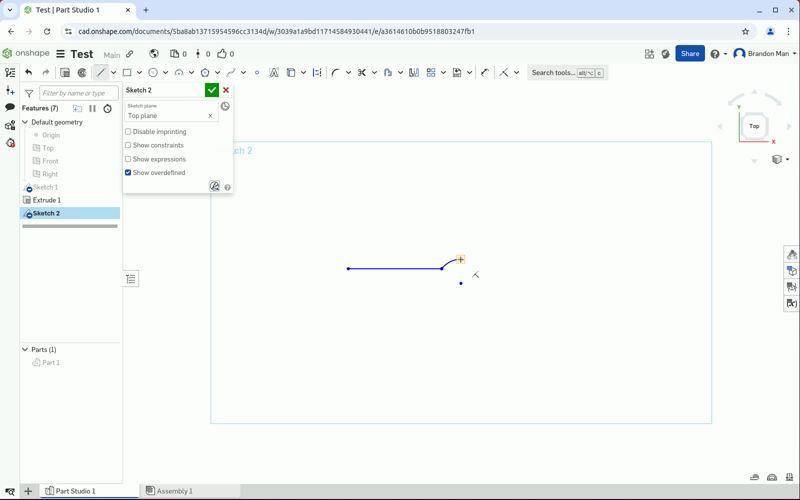
mouse_move(348, 259)
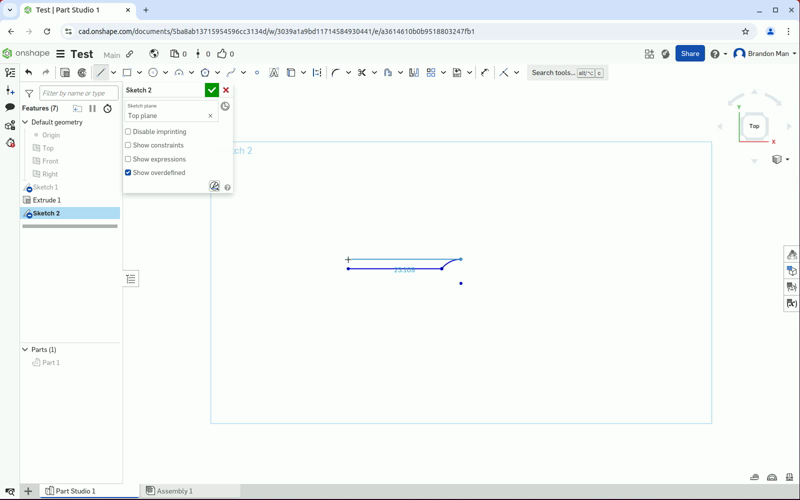
click(348, 259)
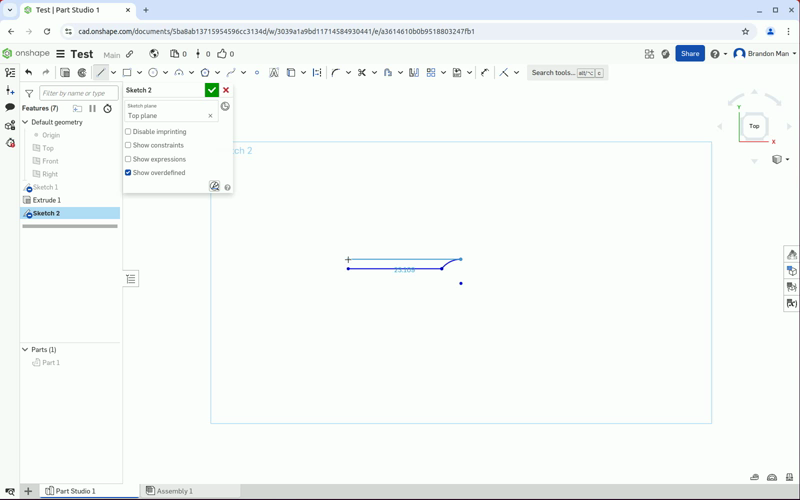
key_up(shift)
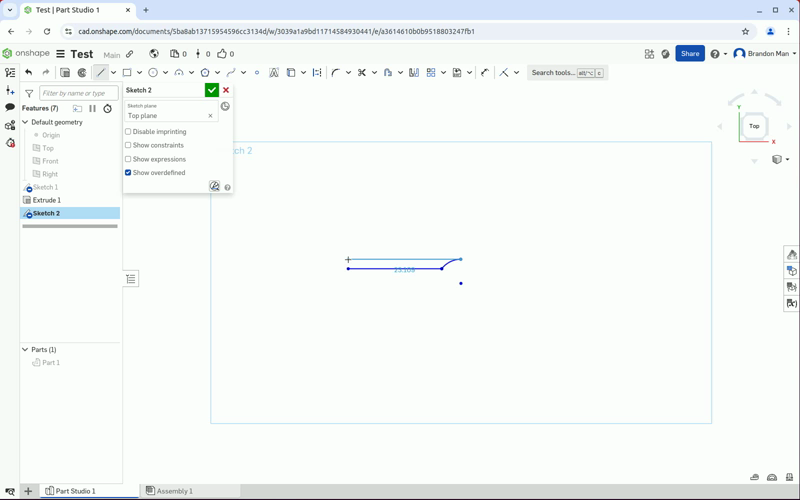
mouse_move(378, 259)
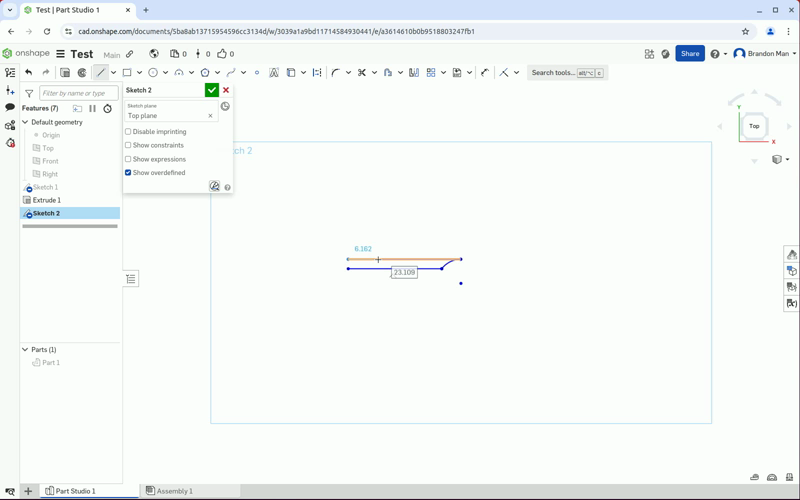
key_down(shift)
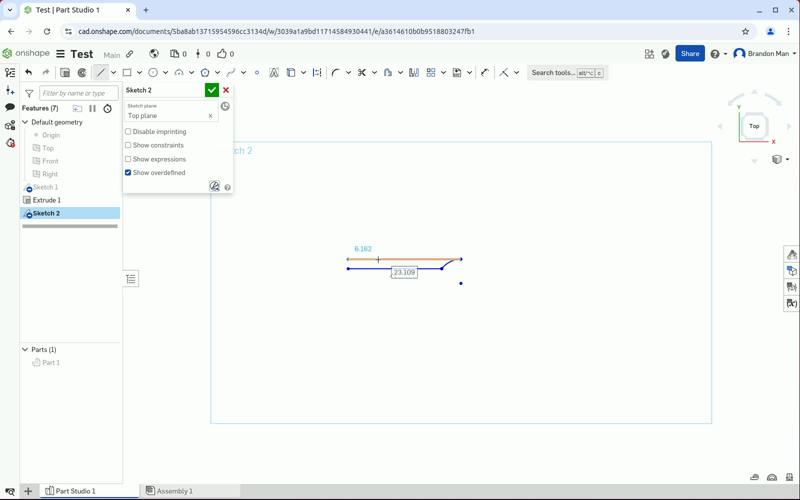
mouse_move(348, 268)
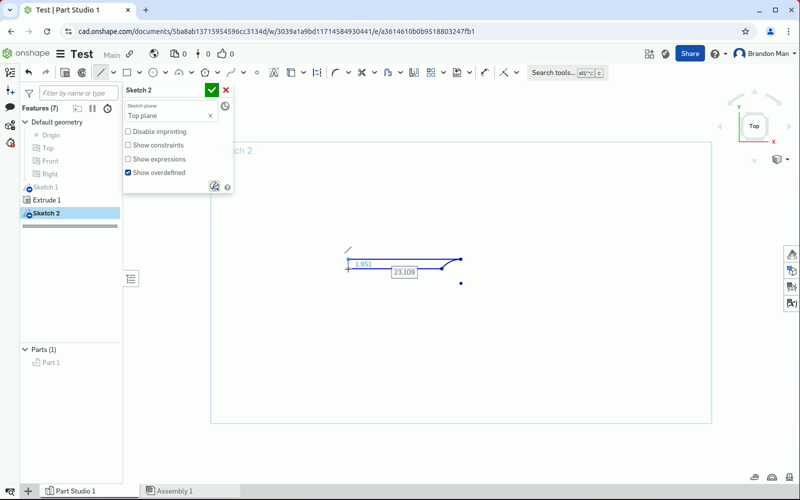
key_up(shift)
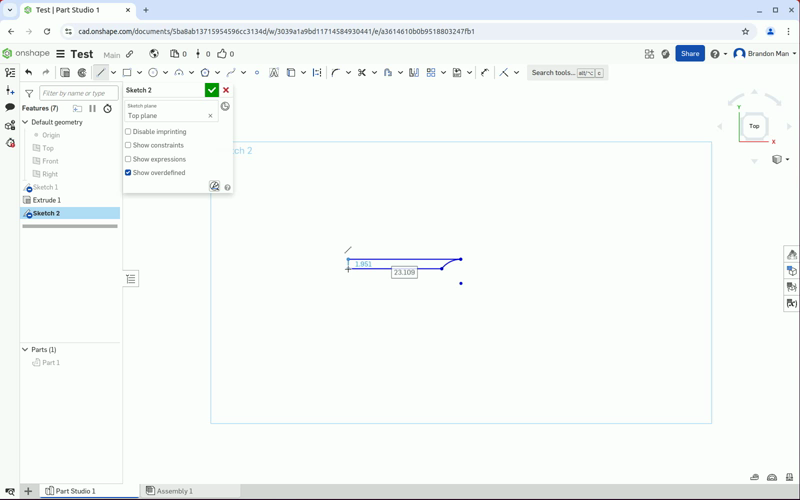
click(348, 268)
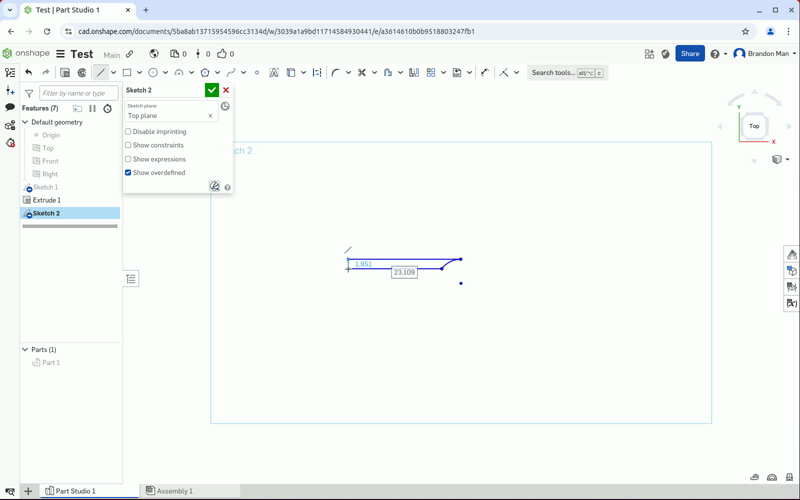
key(esc)
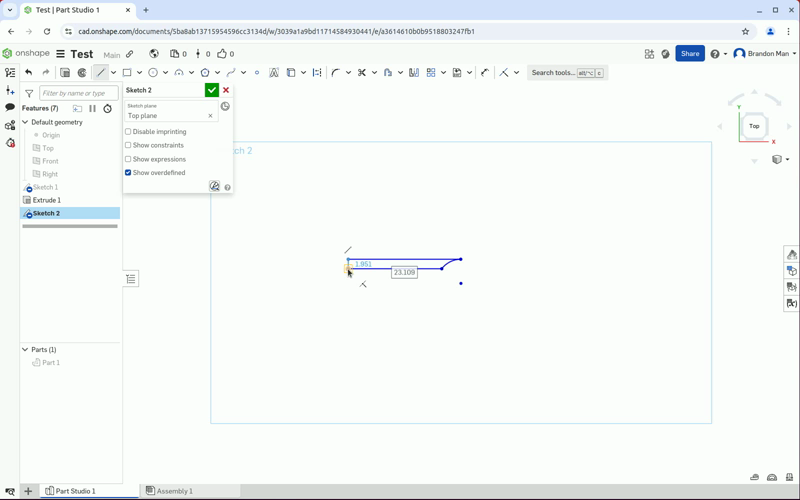
mouse_move(387, 265)
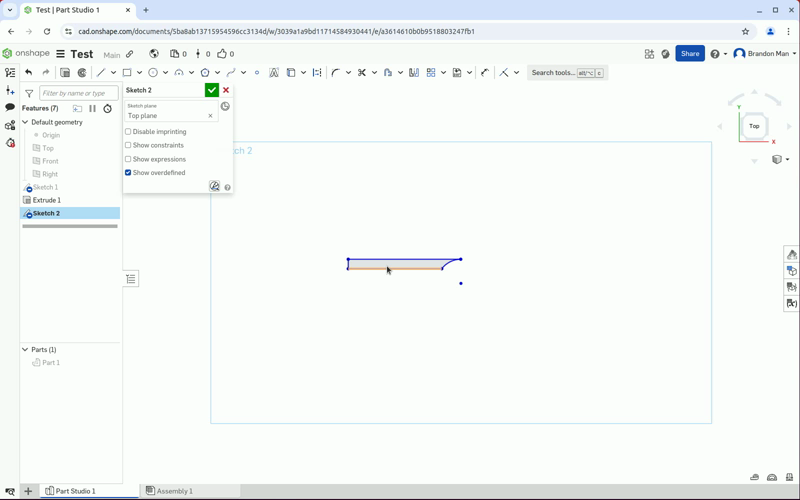
scroll(6)
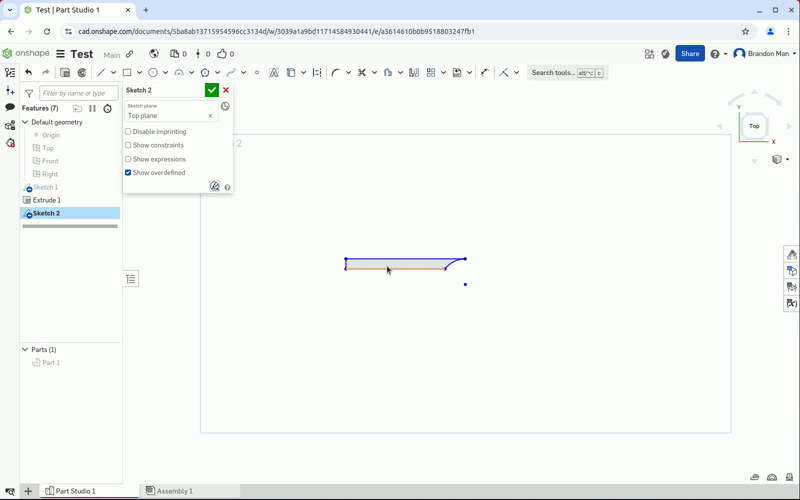
scroll(6)
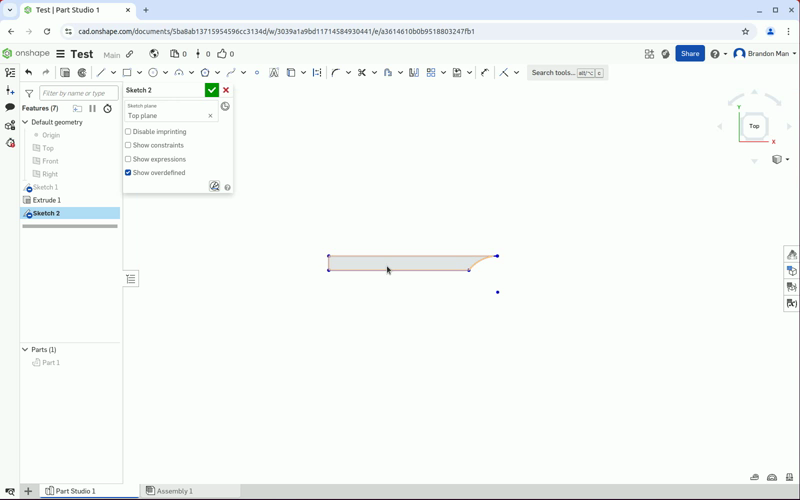
scroll(6)
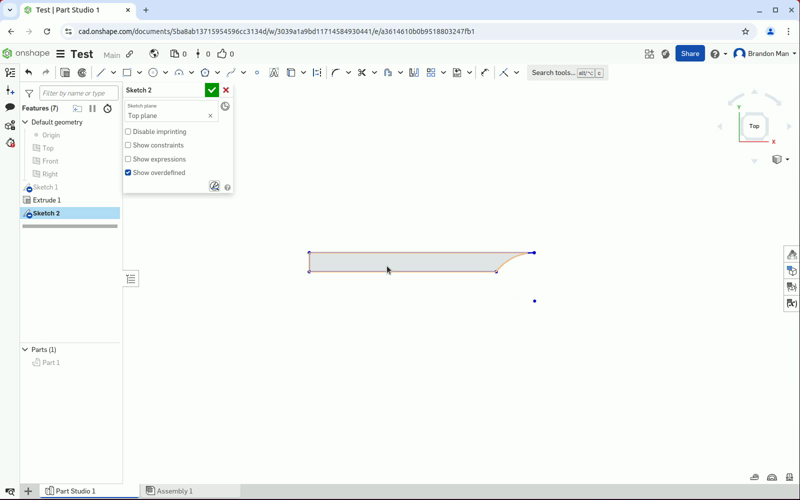
scroll(6)
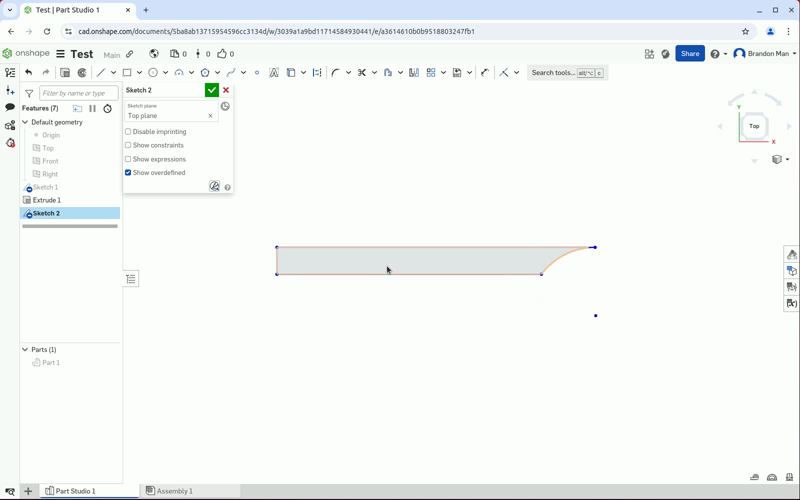
scroll(6)
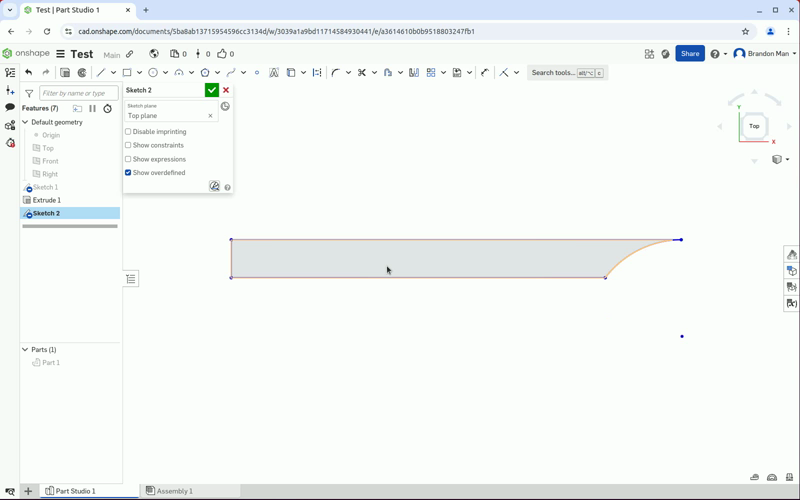
scroll(6)
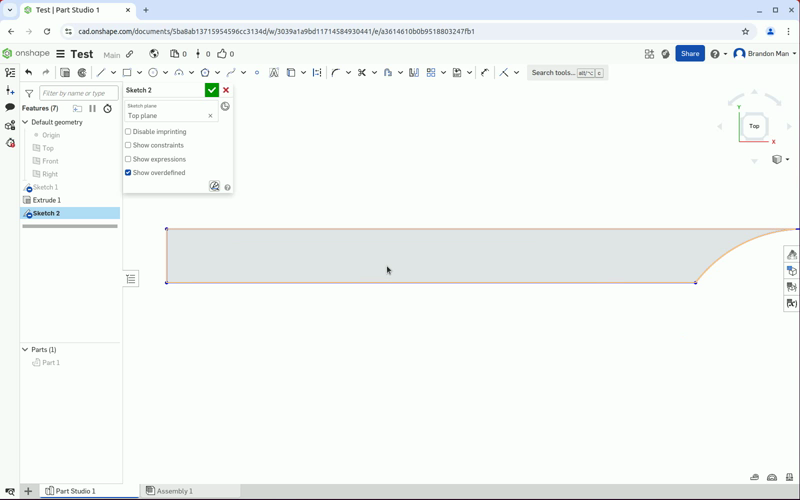
scroll(6)
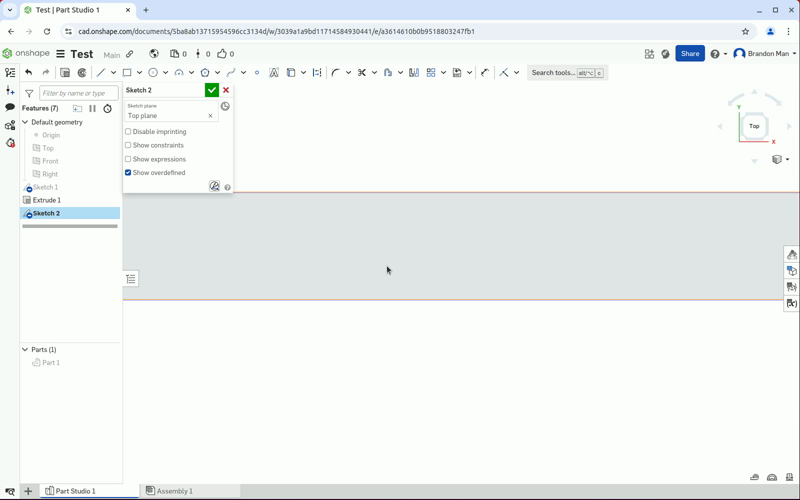
click(387, 265)
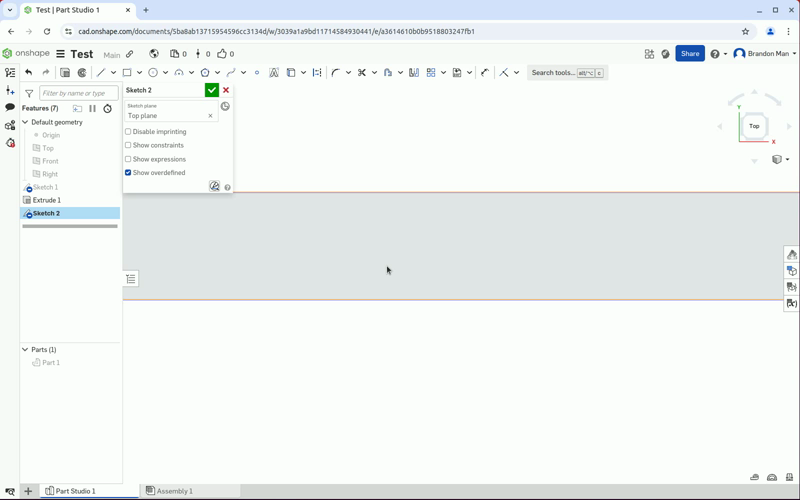
scroll(-6)
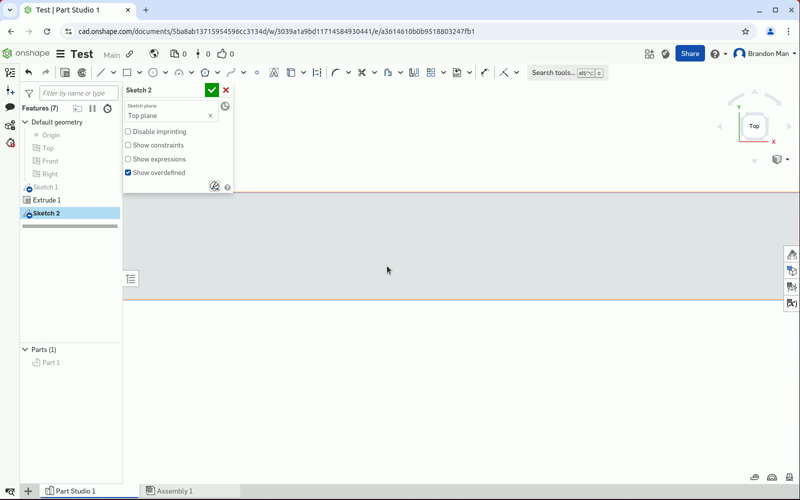
scroll(-6)
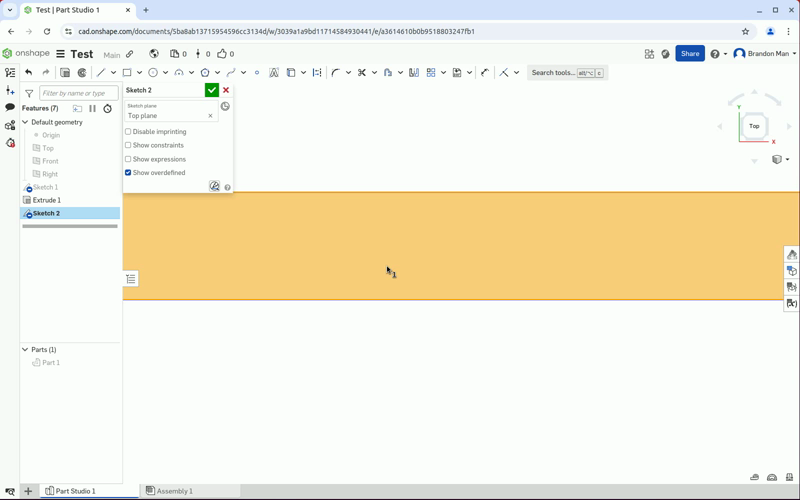
scroll(-6)
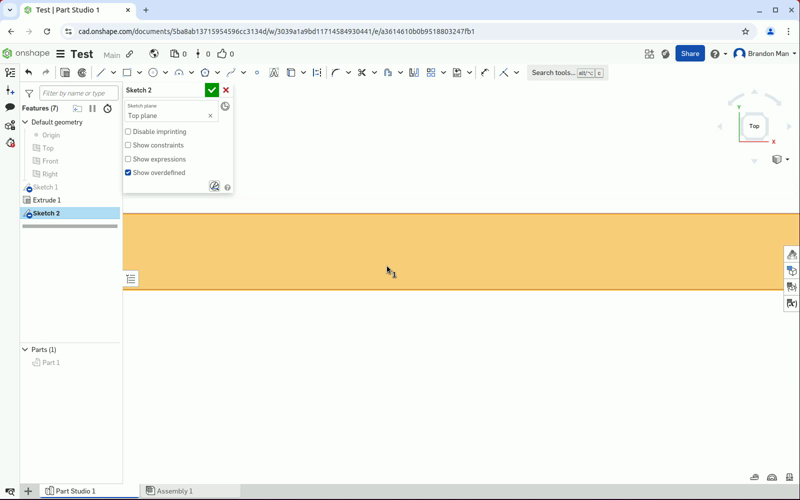
scroll(-6)
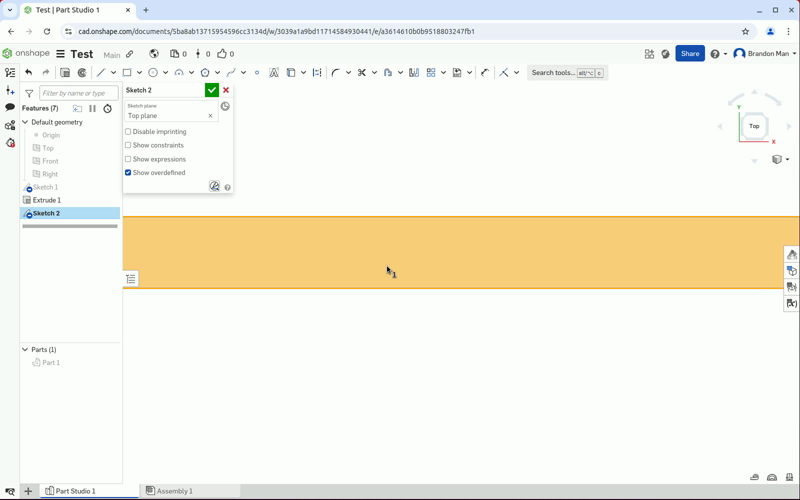
scroll(-6)
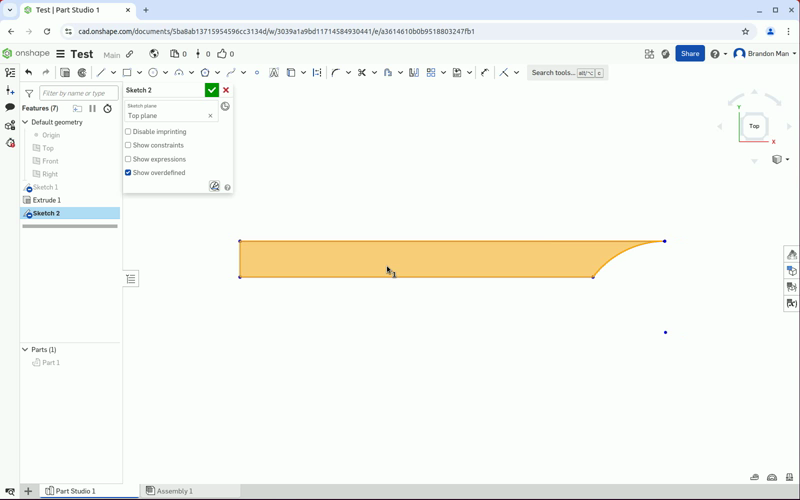
scroll(-6)
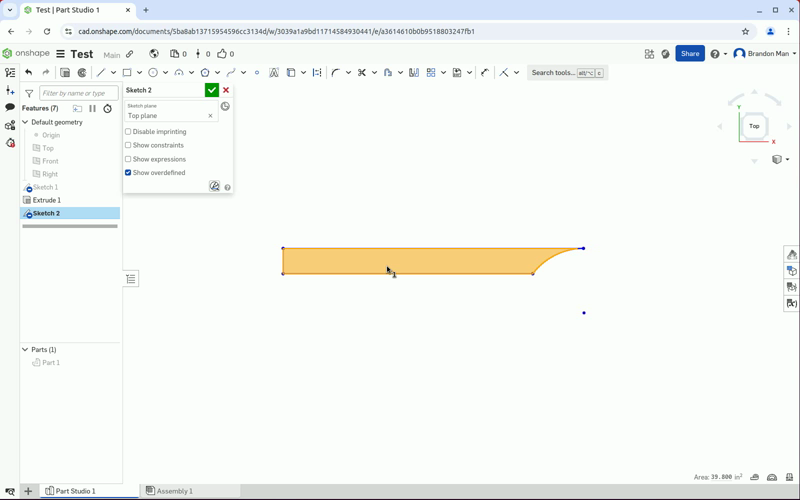
scroll(-6)
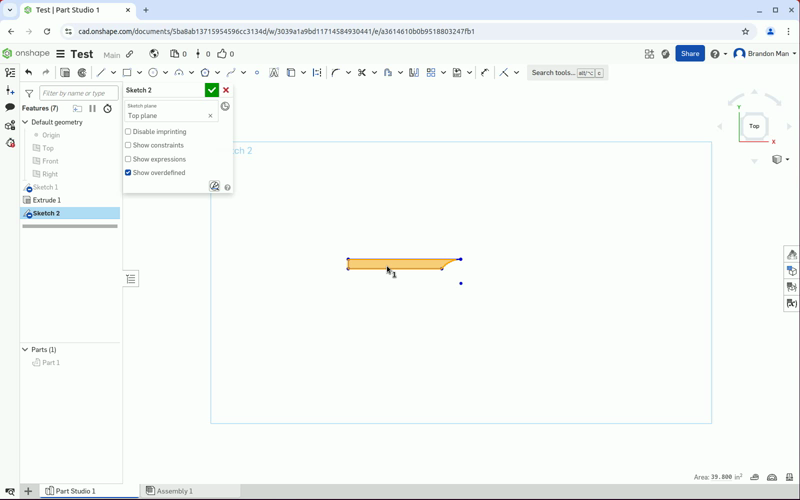
mouse_move(73, 352)
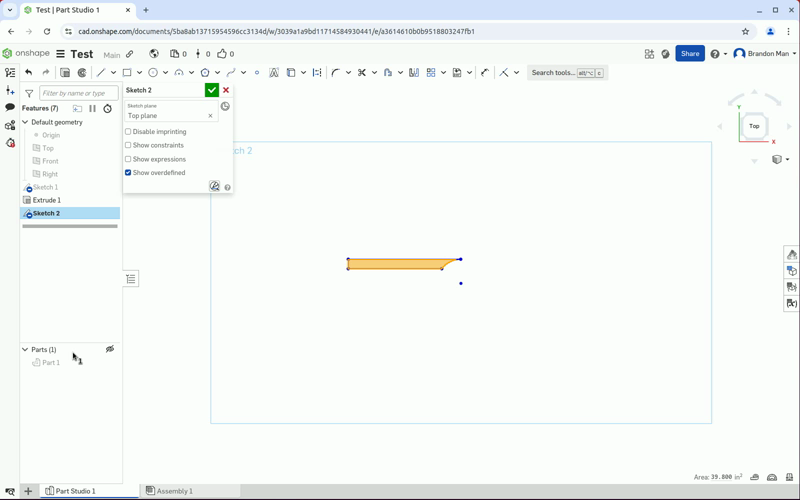
key(shift+y)
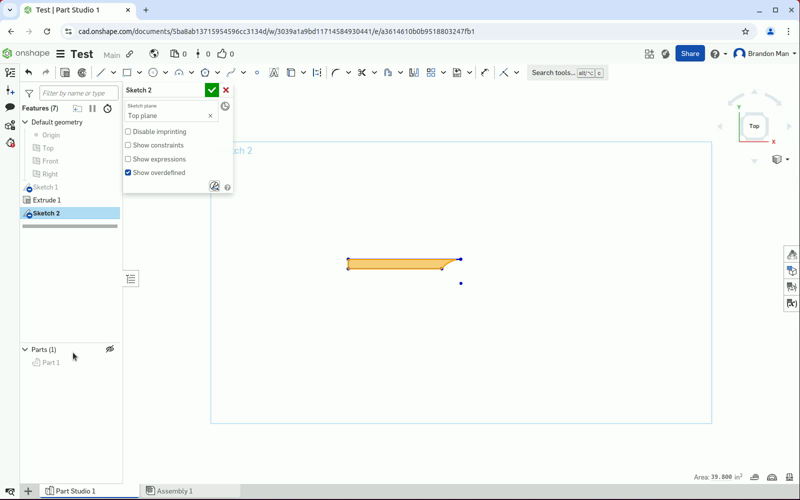
key(shift+e)
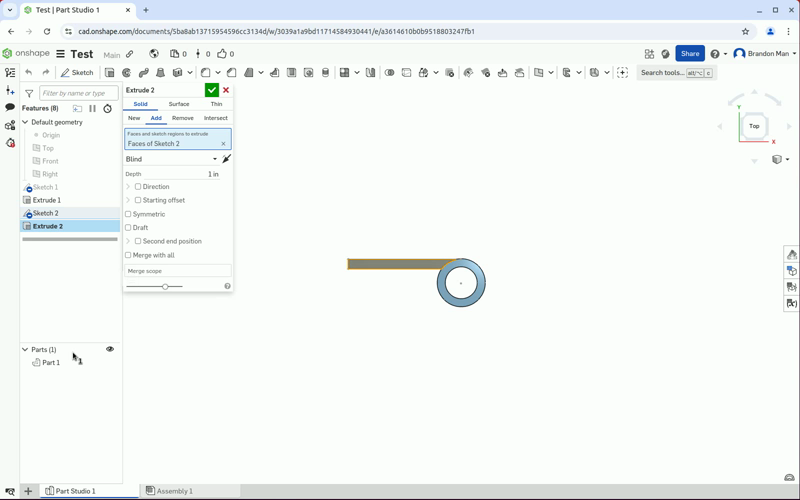
mouse_move(143, 106)
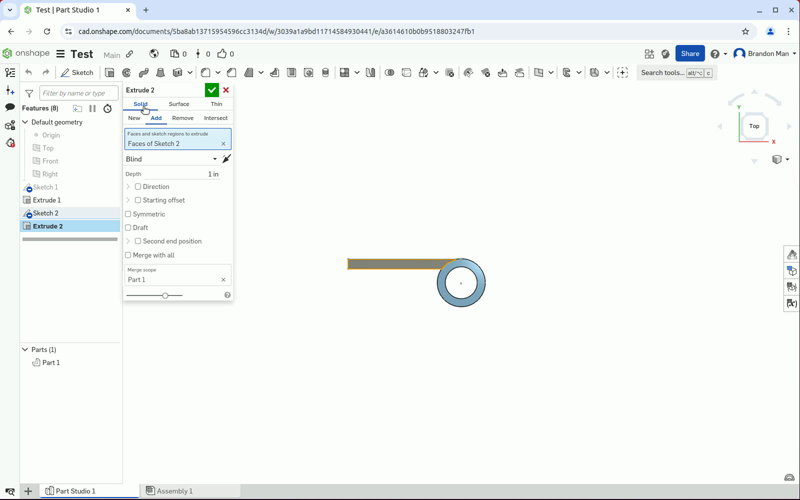
click(143, 106)
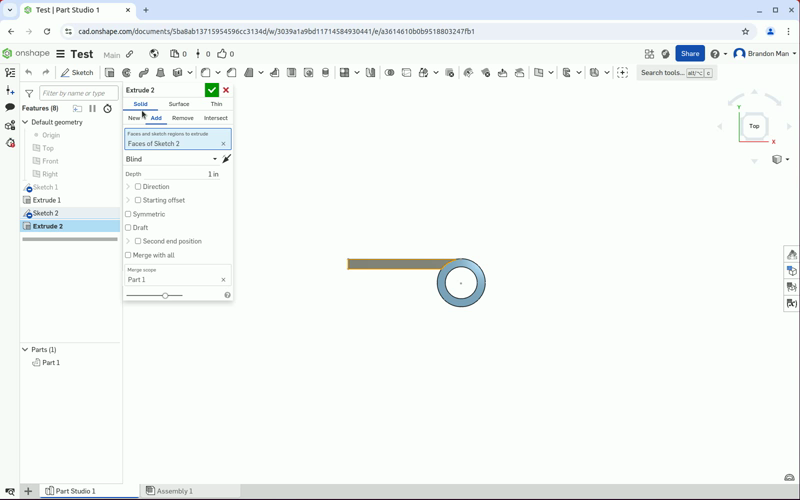
mouse_move(137, 120)
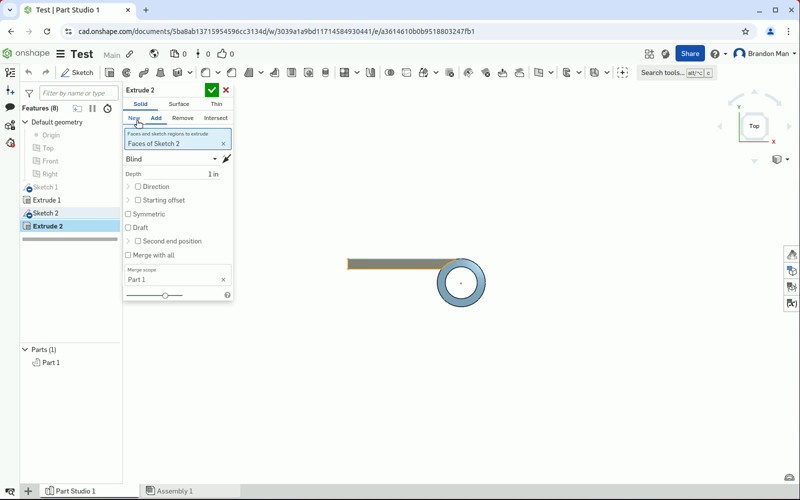
click(137, 120)
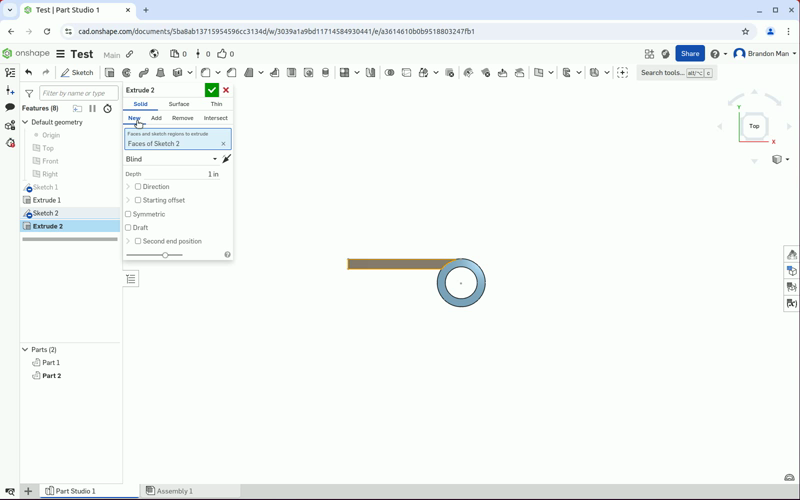
key(tab, 4)
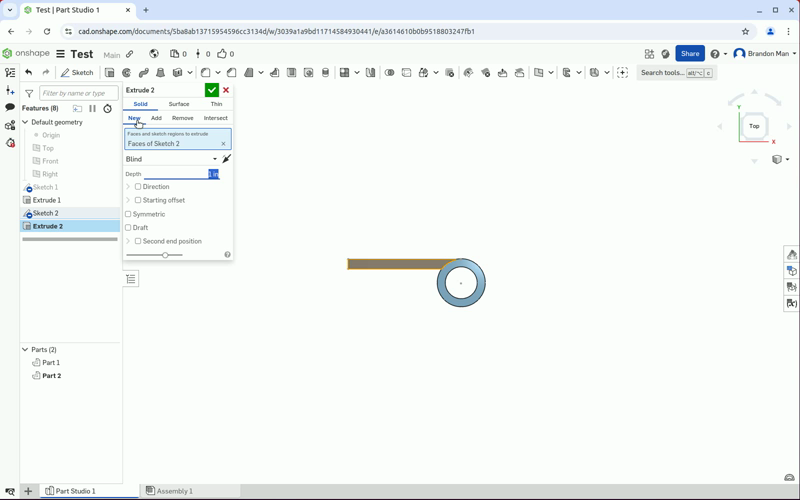
text(46.216)
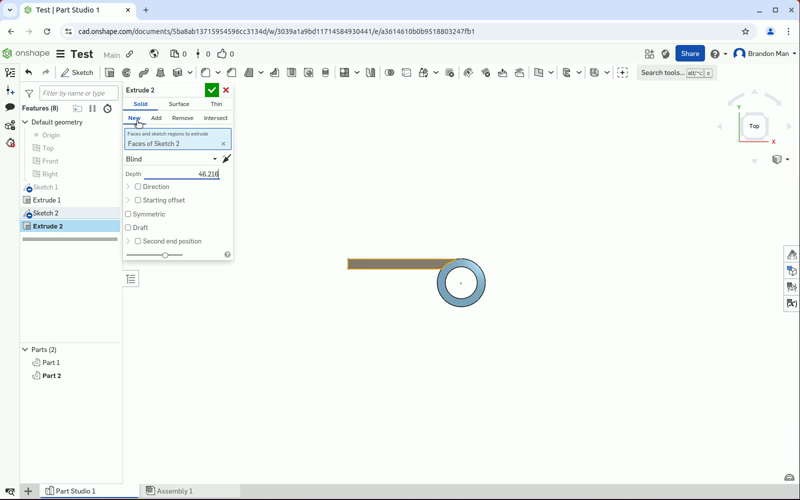
key(tab, 3)
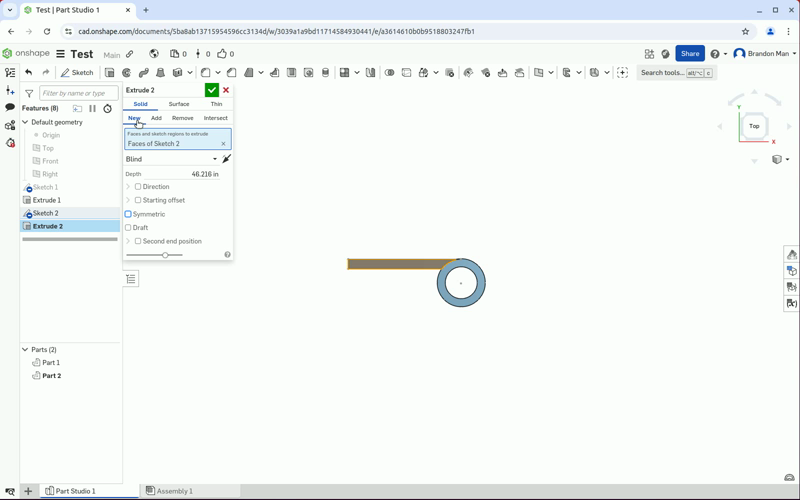
key(space)
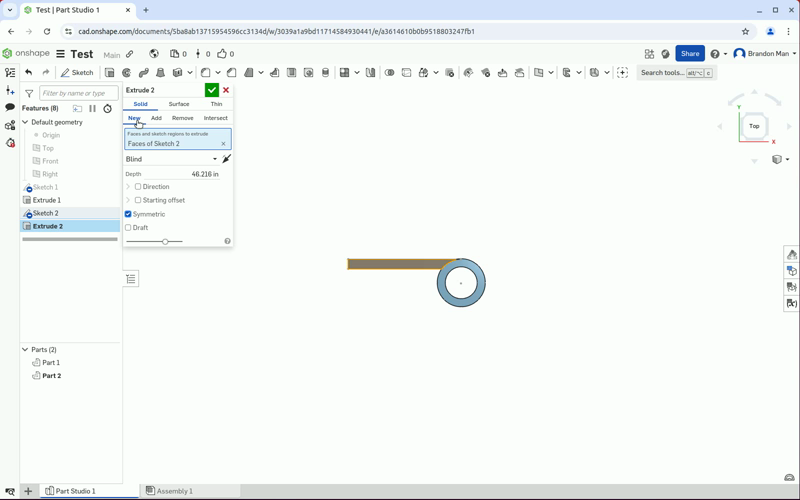
key(enter)
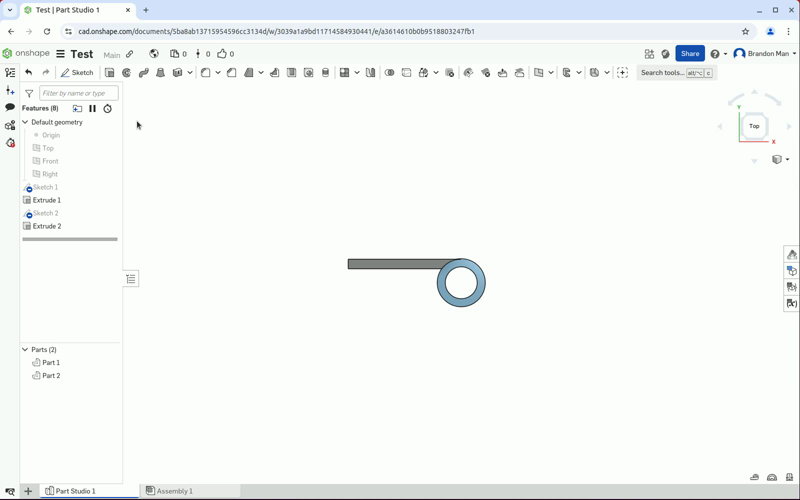
key(shift+h)
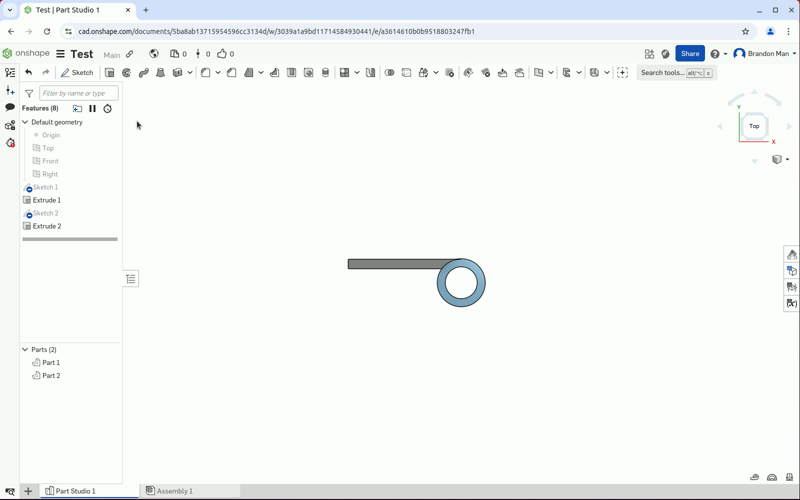
key(shift+h)
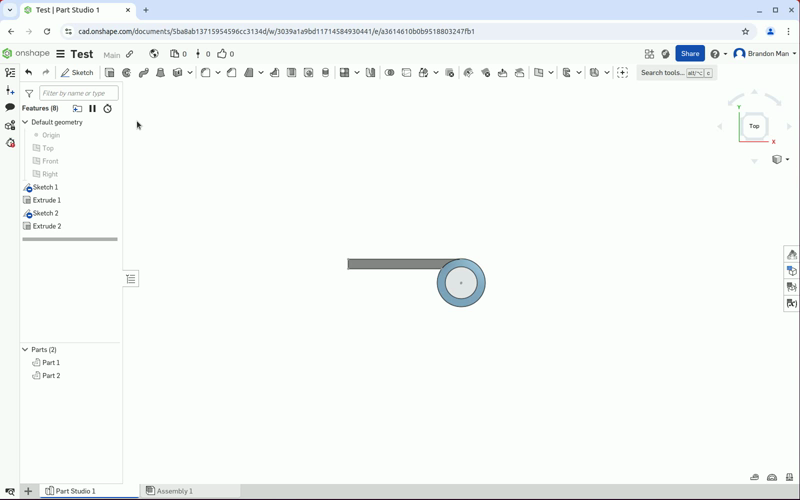
key(shift+7)
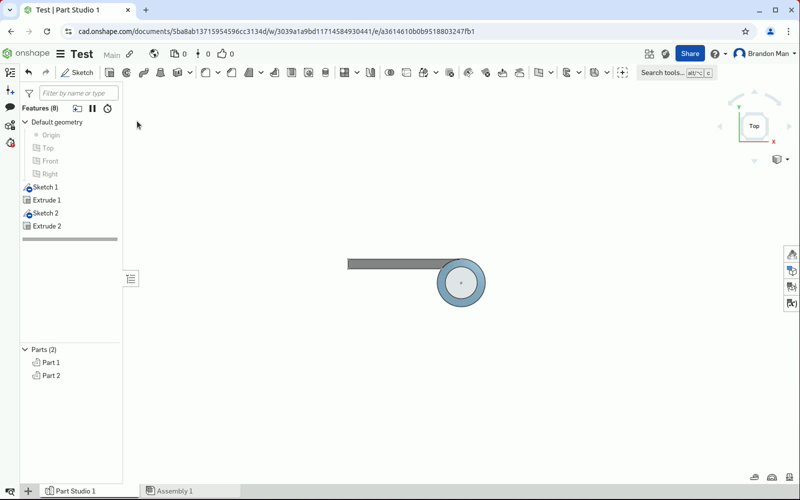
key(up, 3)
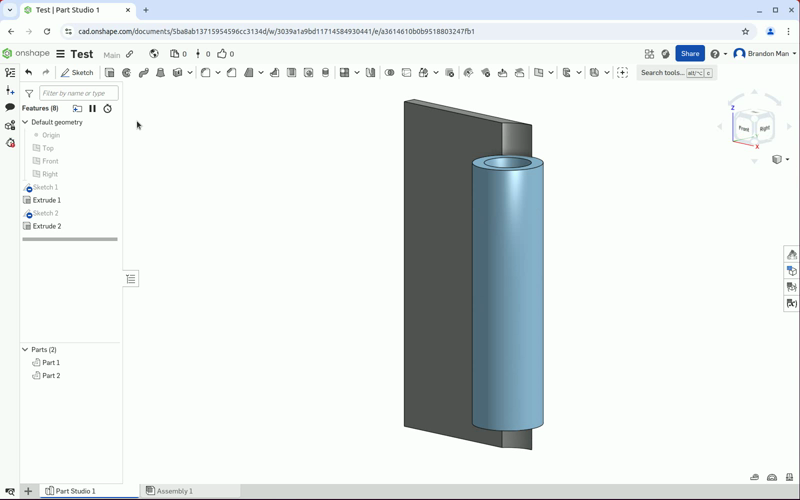
key(left, 3)
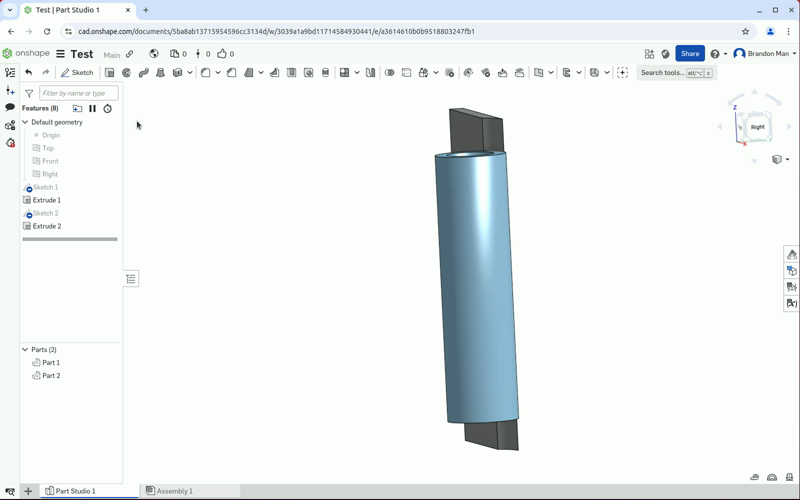
key(right, 3)
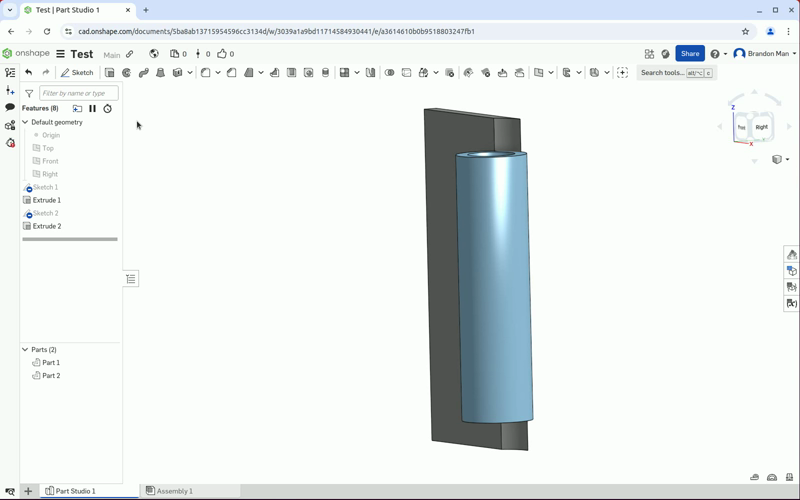
key(down, 3)
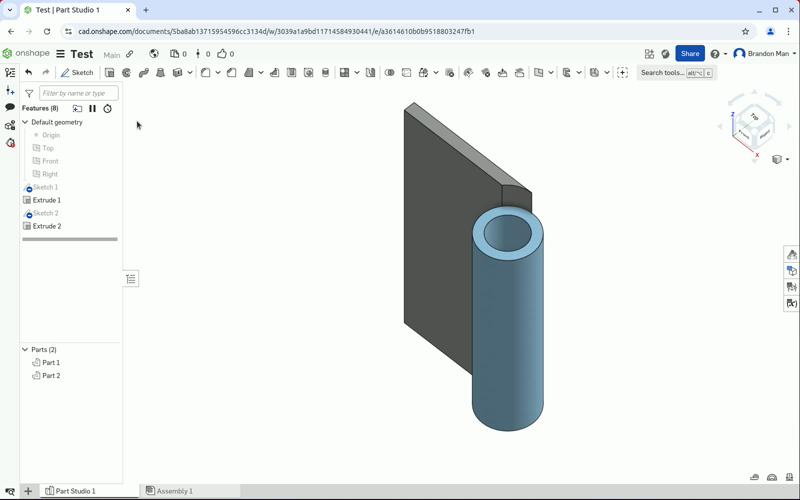
mouse_move(73, 189)
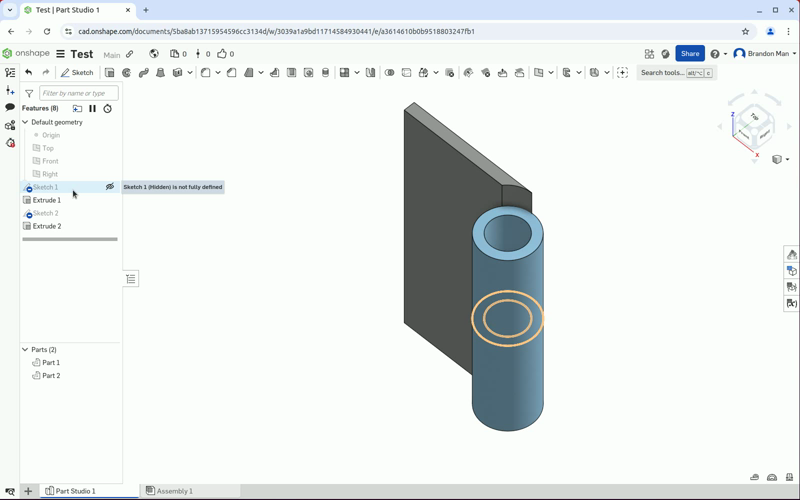
click(73, 189)